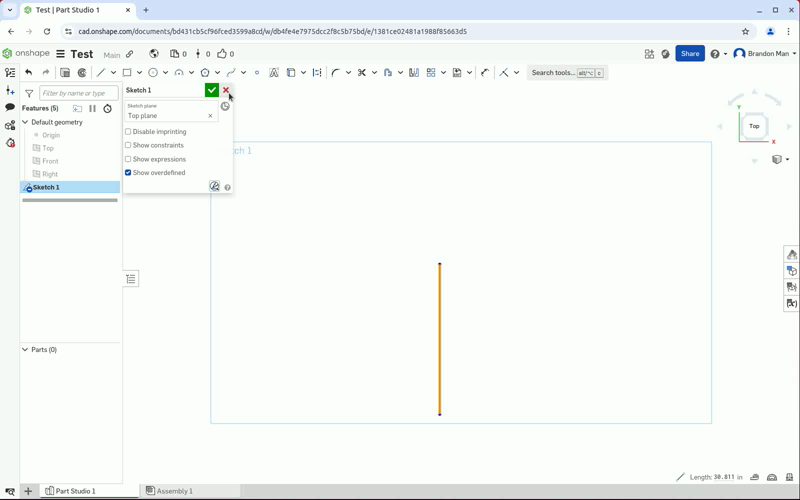
key(shift+h)
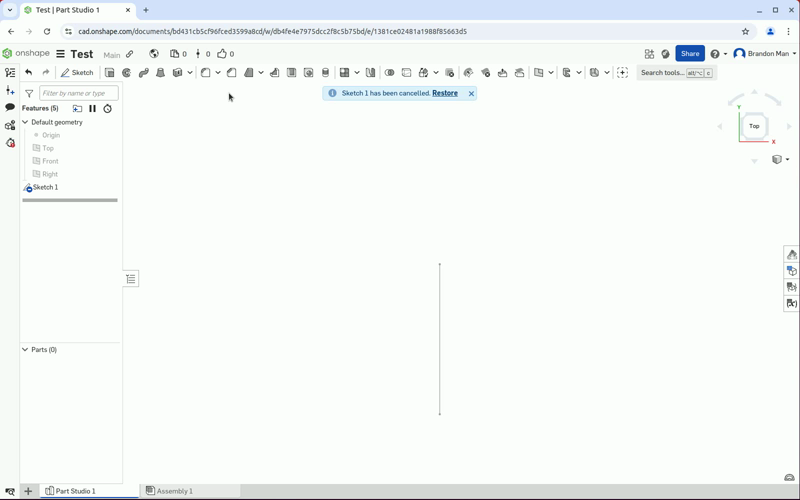
mouse_move(73, 352)
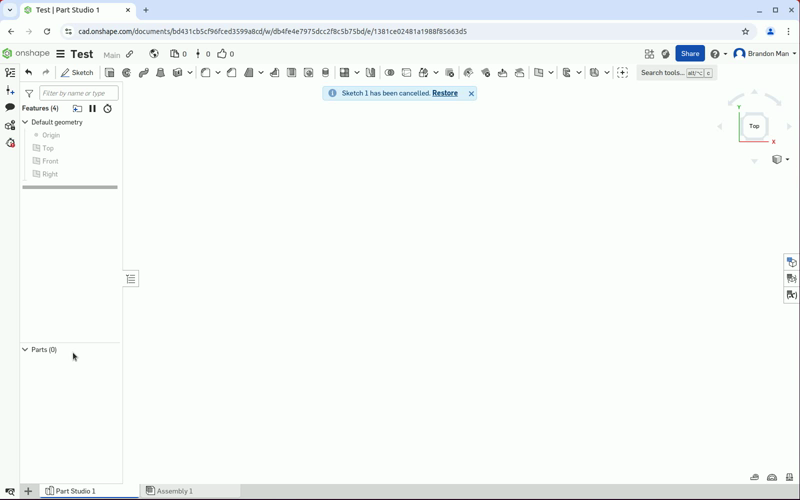
key(y)
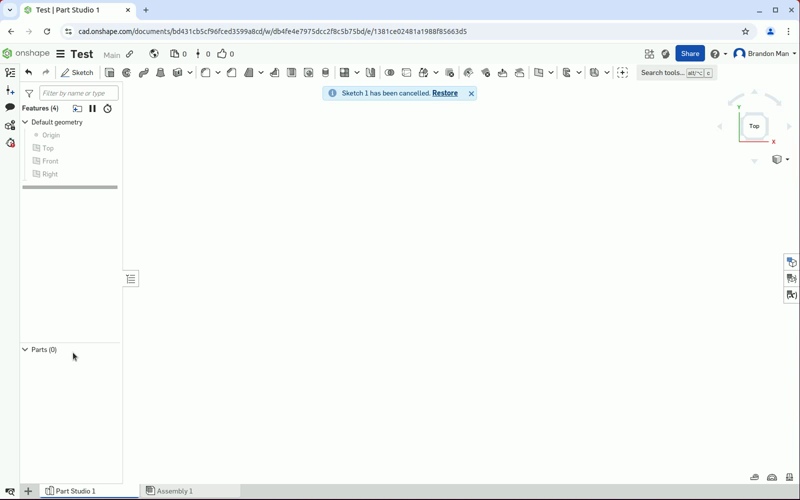
key(shift+p)
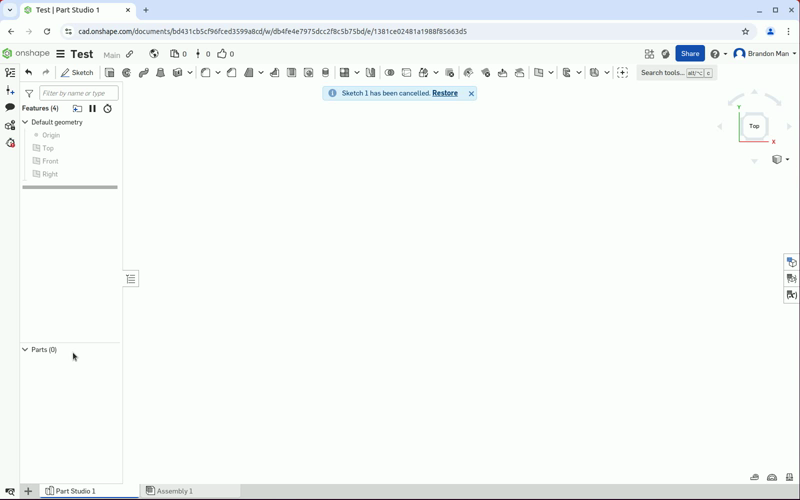
key(space)
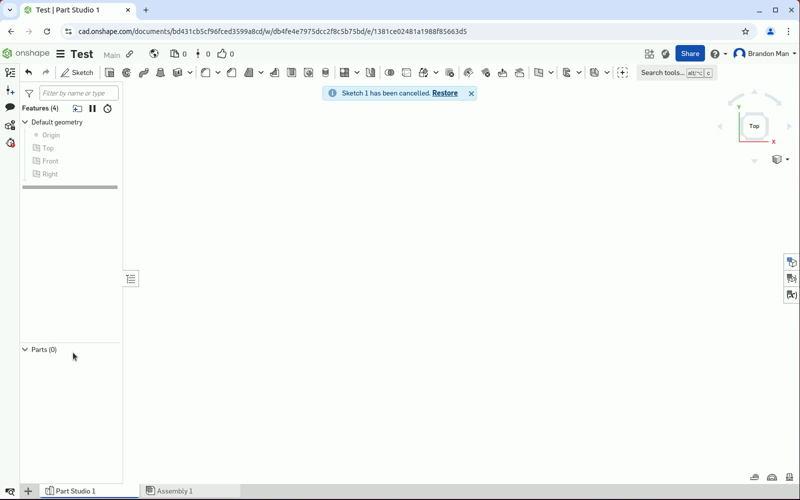
key_down(shift)
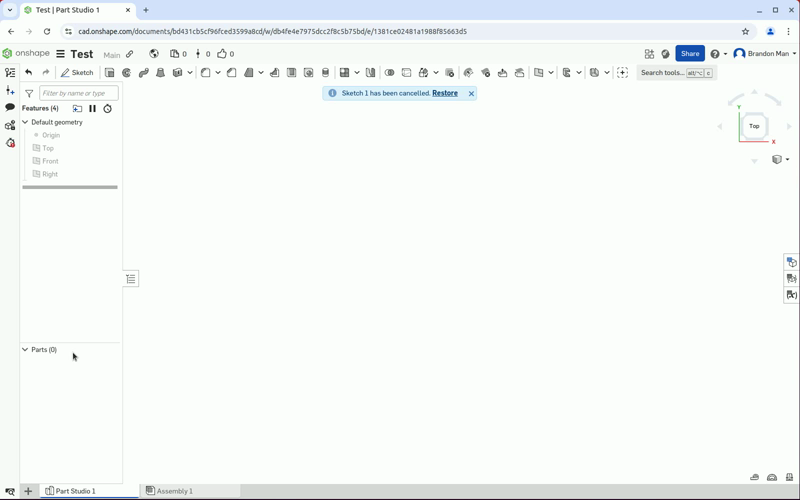
key(up)
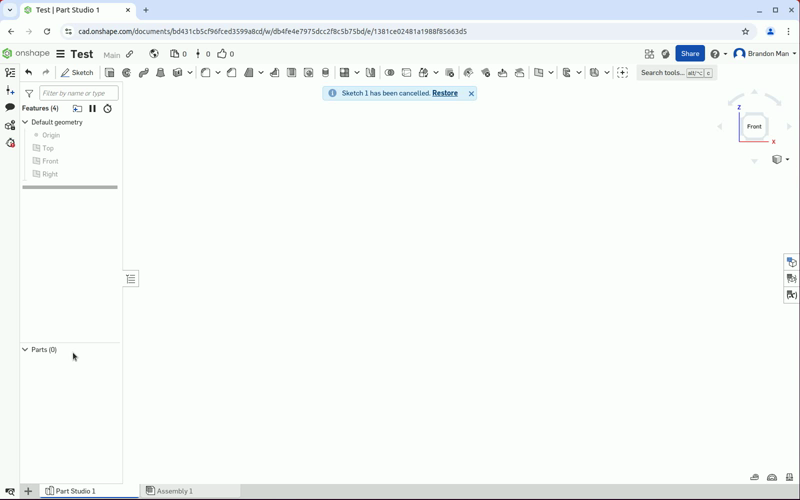
key_up(shift)
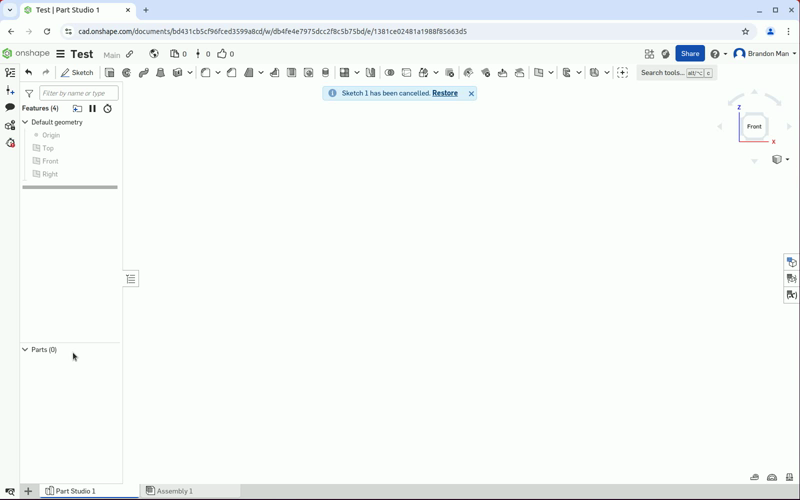
mouse_move(73, 352)
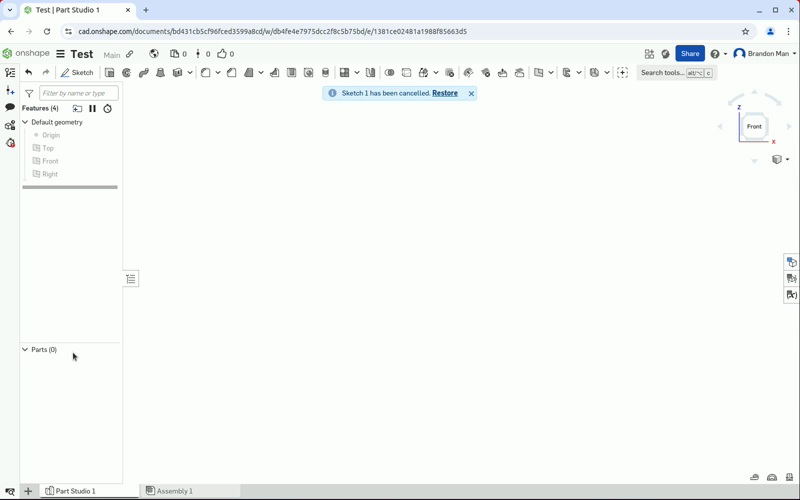
key(shift+y)
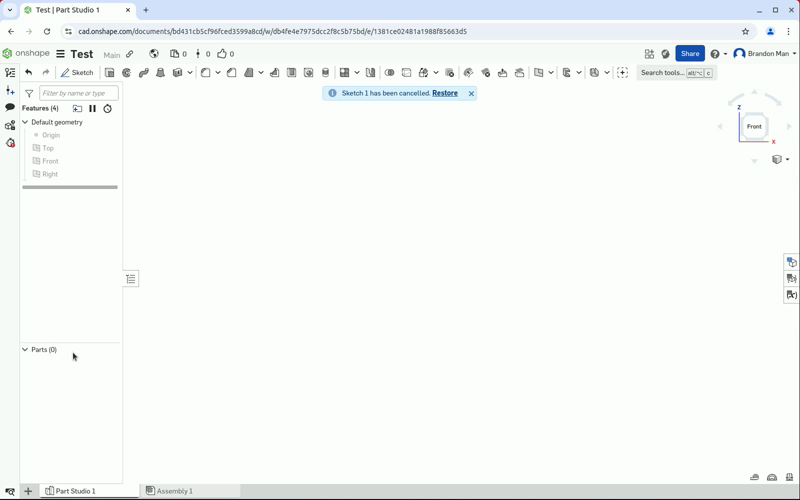
key(shift+s)
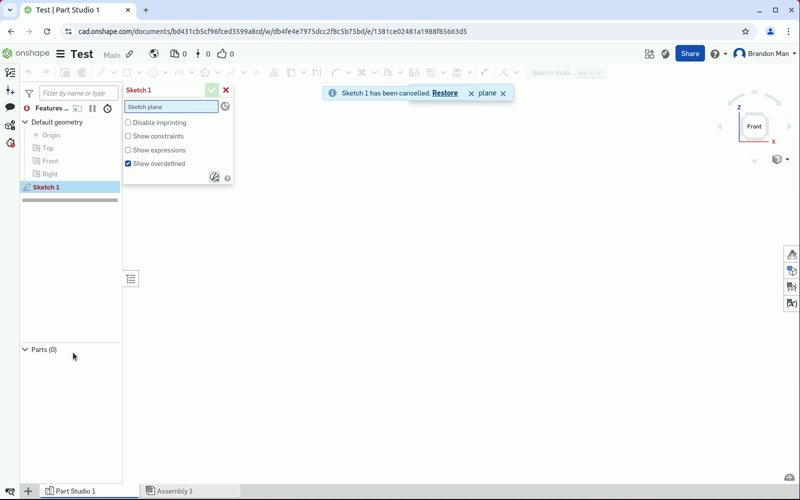
mouse_move(73, 163)
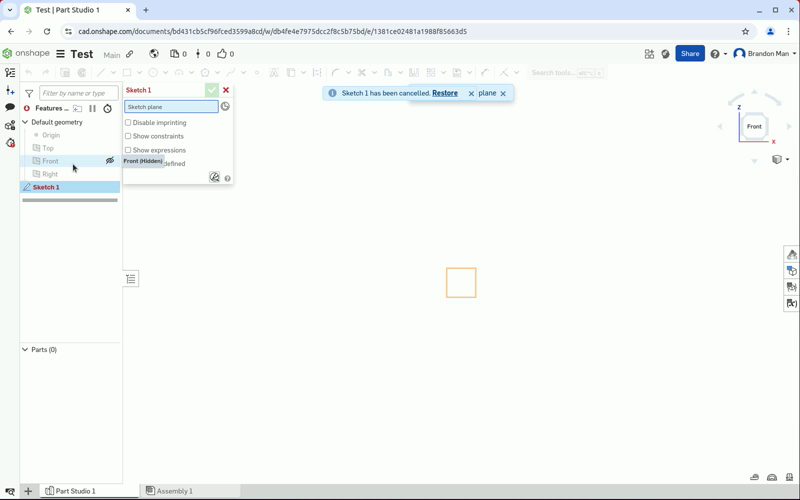
click(73, 163)
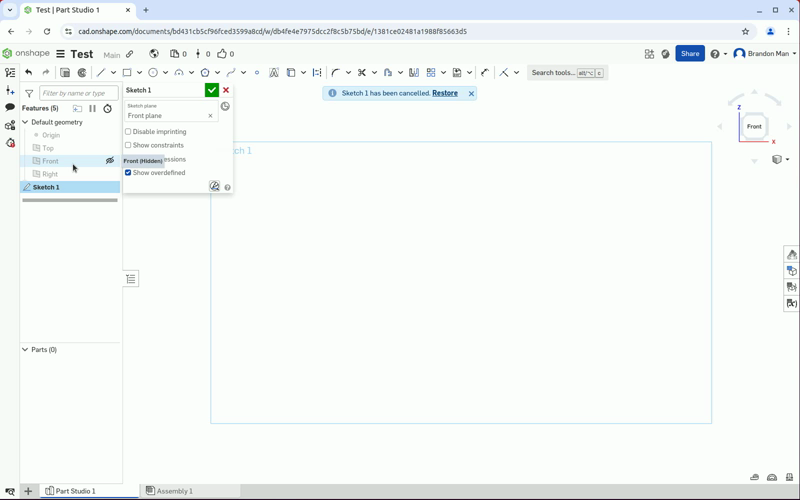
mouse_move(73, 352)
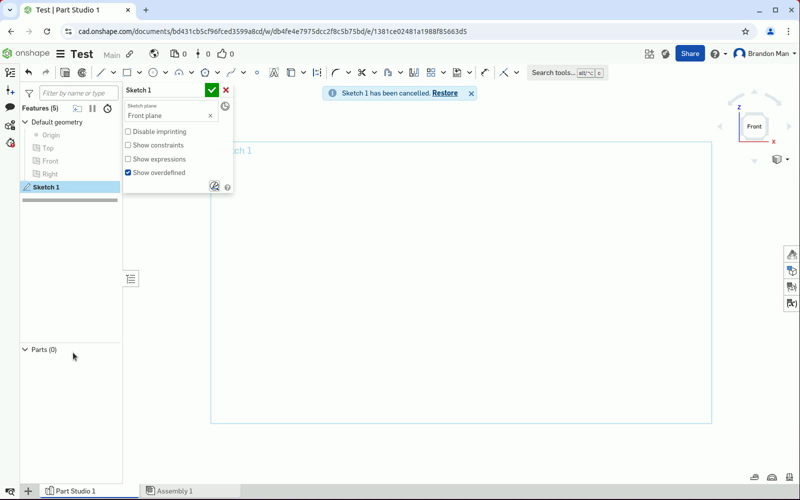
key(y)
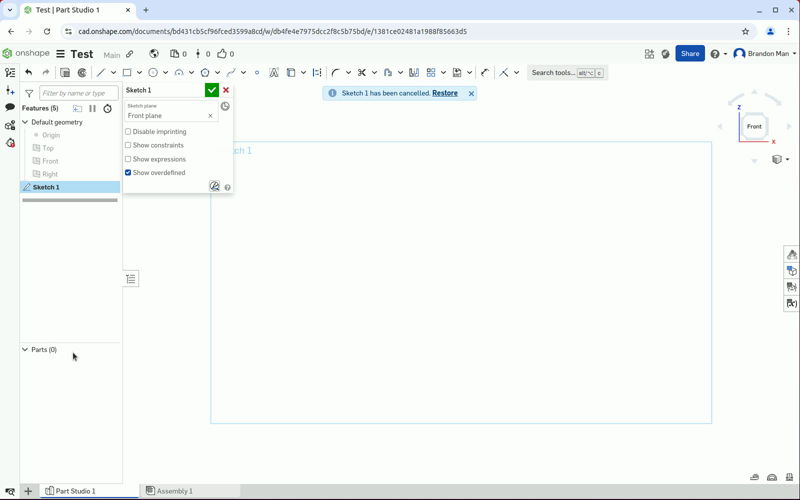
key(l)
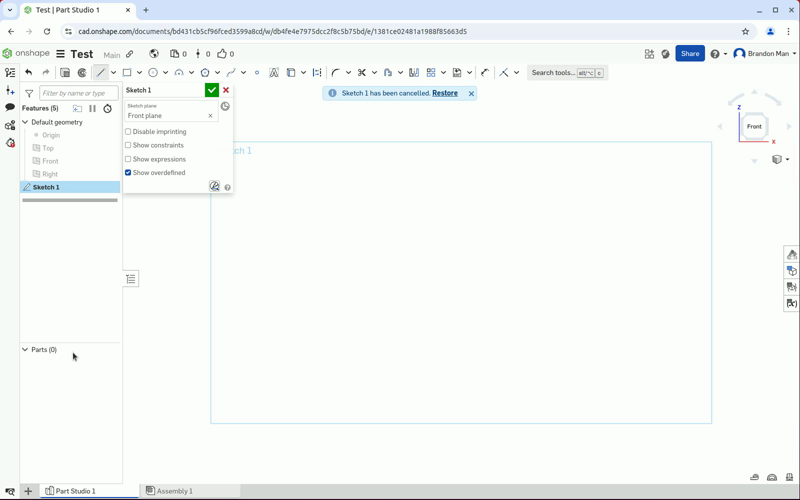
key_down(shift)
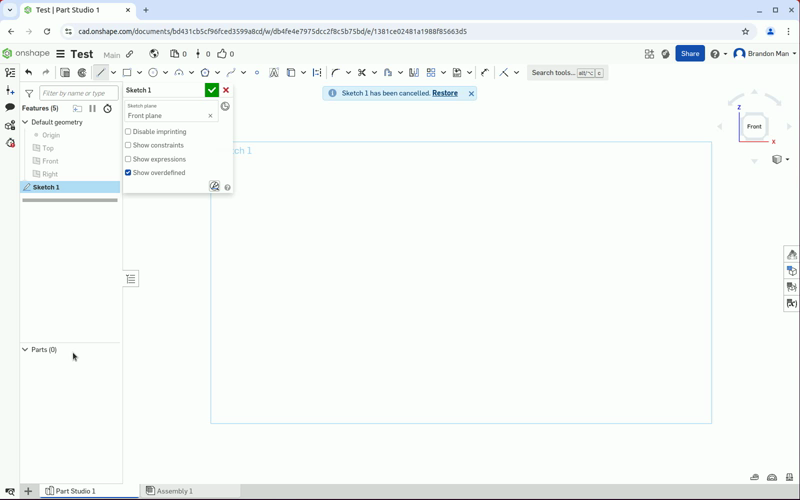
mouse_move(383, 314)
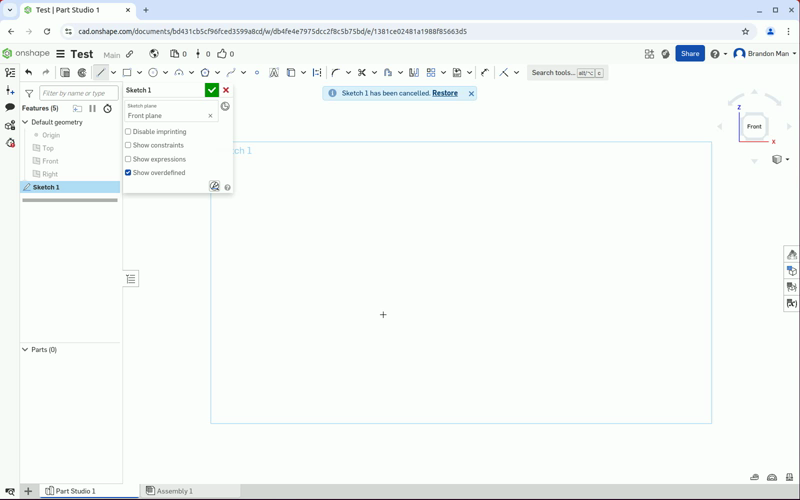
click(383, 314)
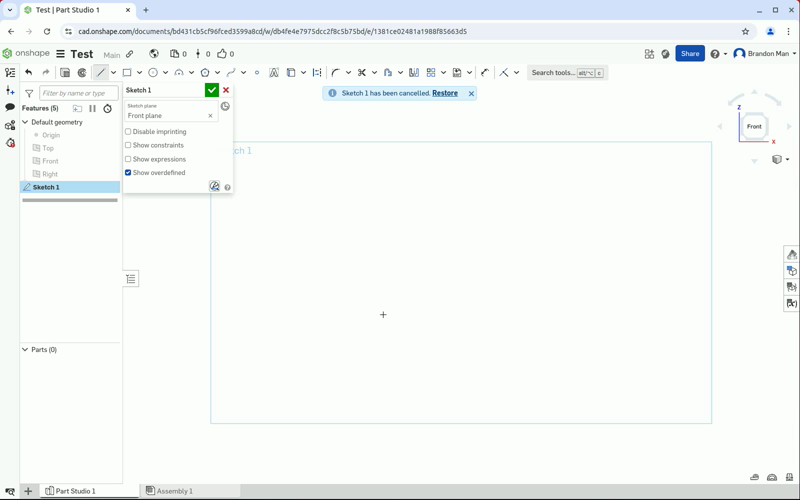
key_up(shift)
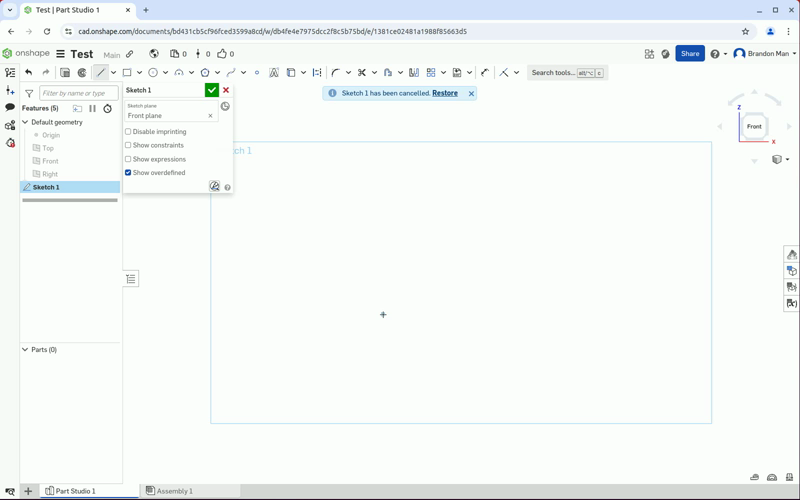
key_down(shift)
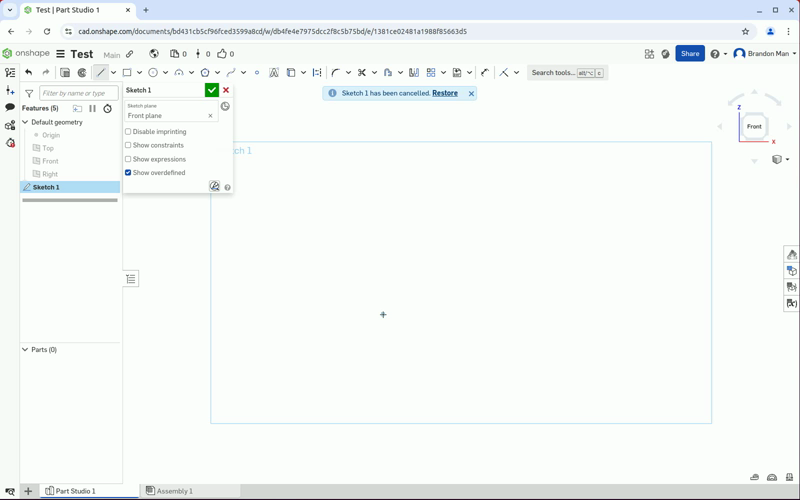
mouse_move(527, 314)
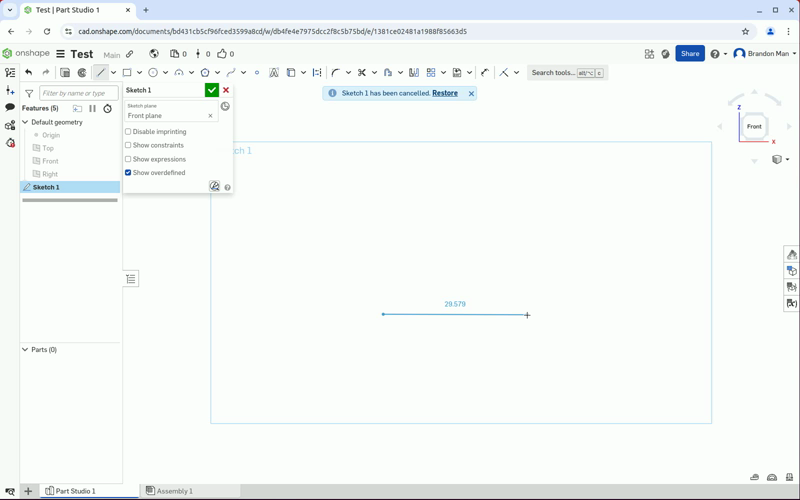
click(527, 314)
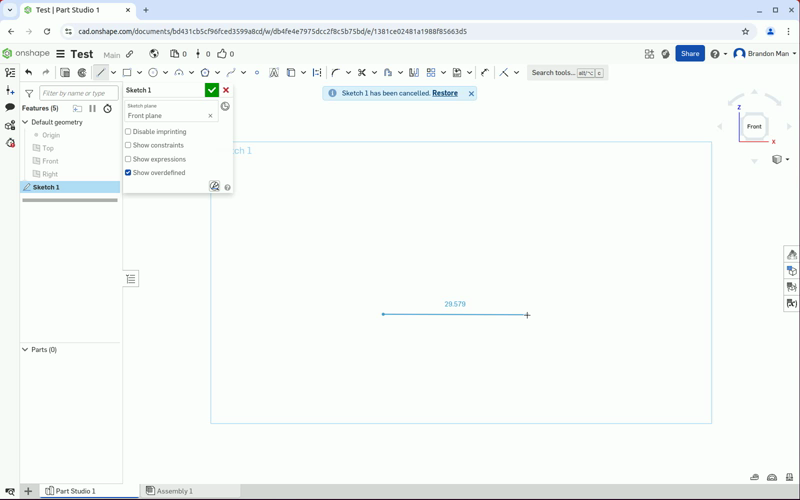
key_up(shift)
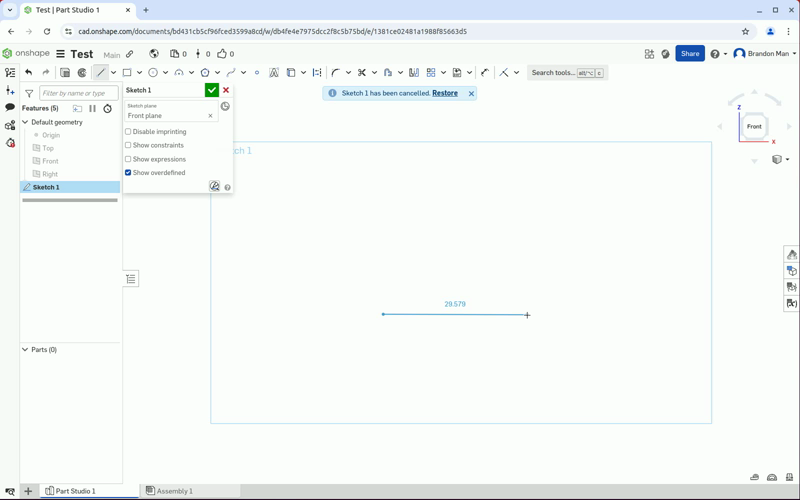
key_down(shift)
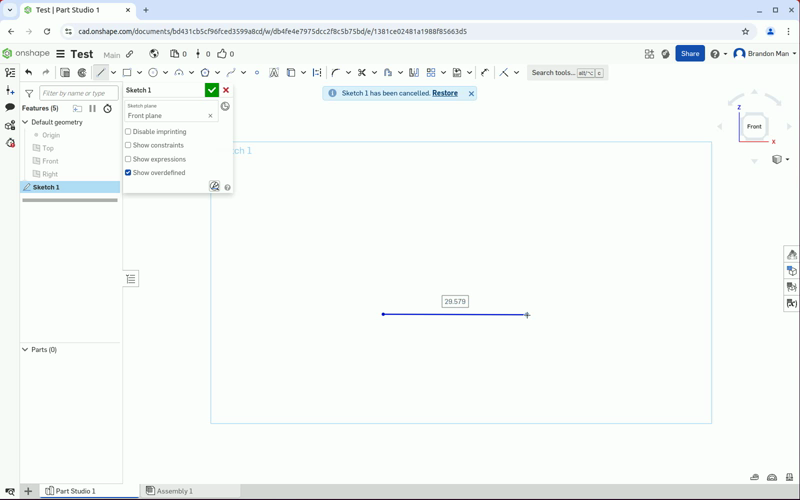
mouse_move(527, 241)
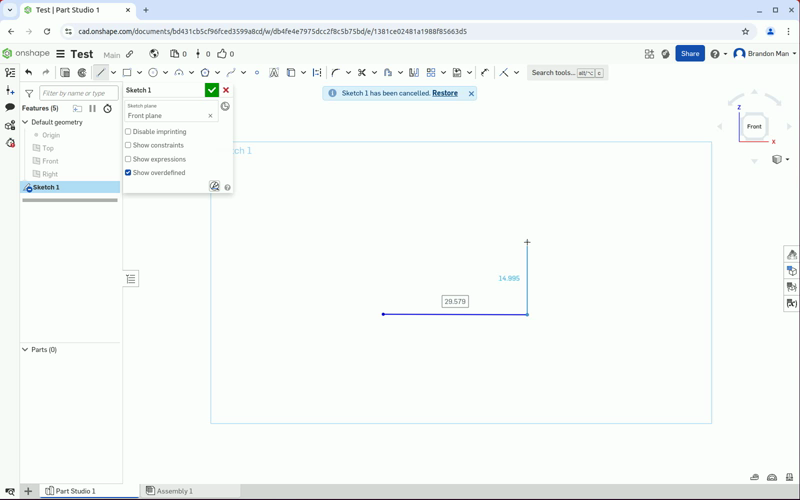
click(527, 241)
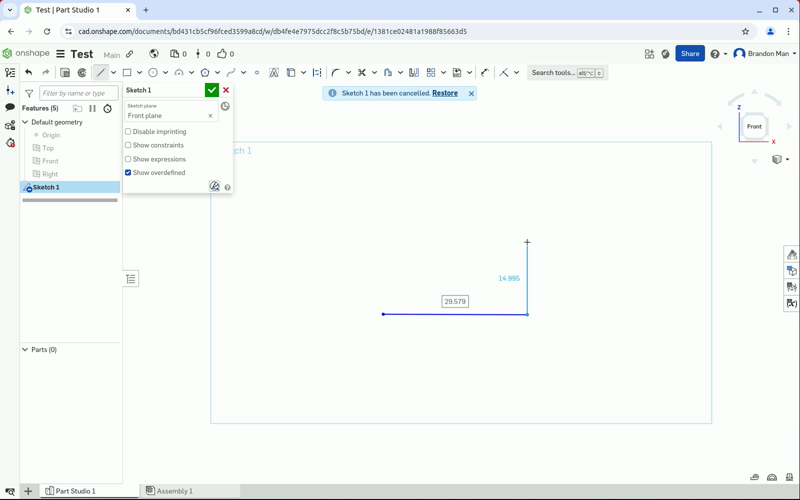
key_up(shift)
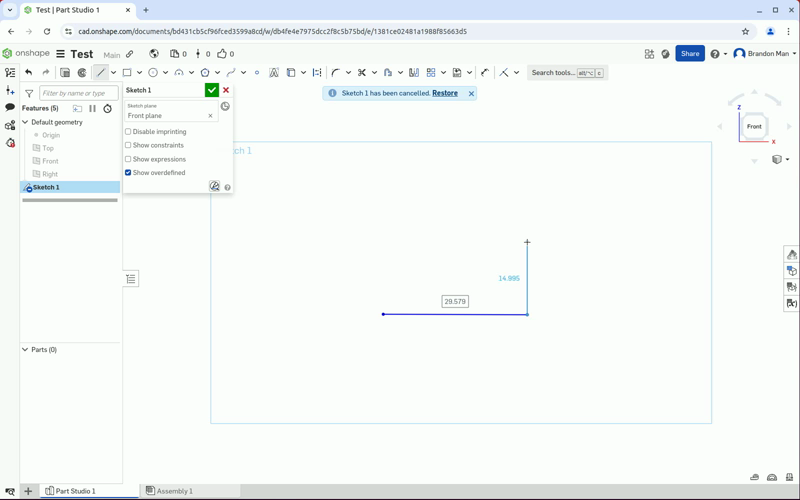
key_down(shift)
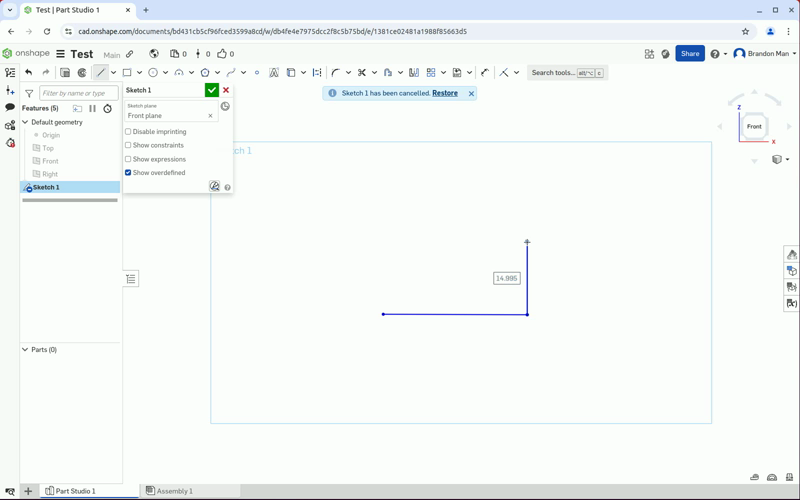
mouse_move(383, 241)
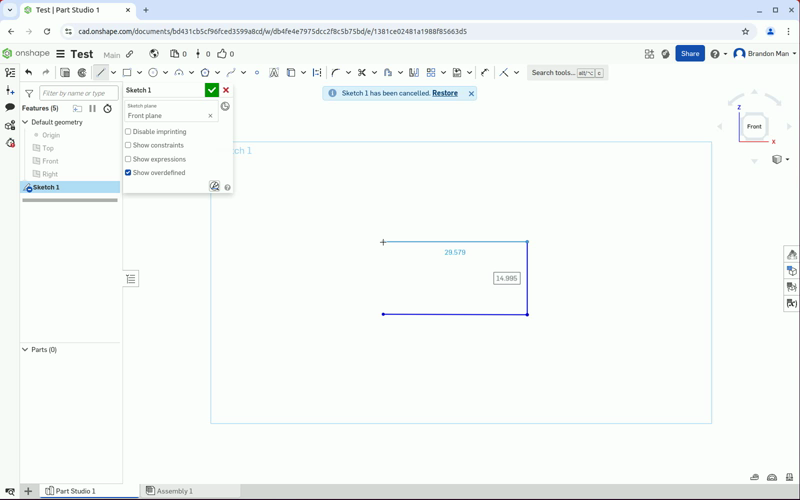
click(383, 241)
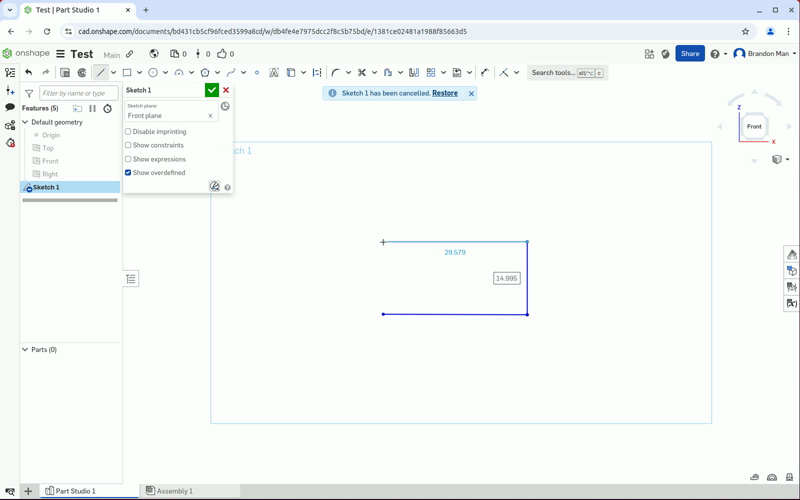
key_up(shift)
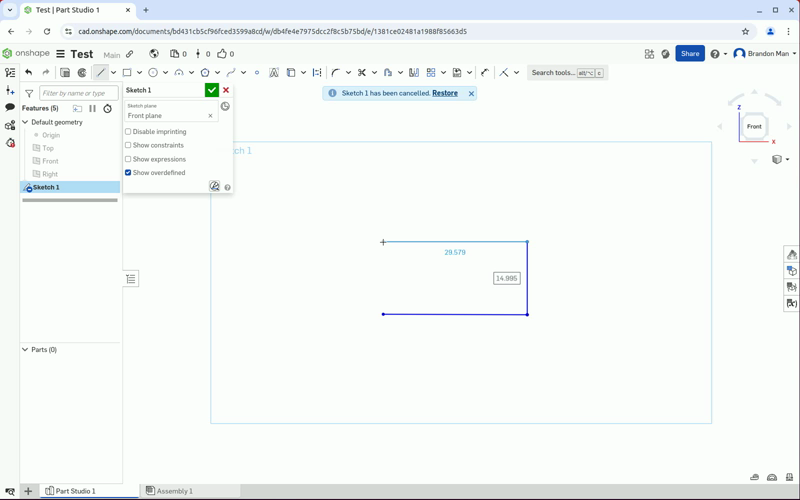
key_down(shift)
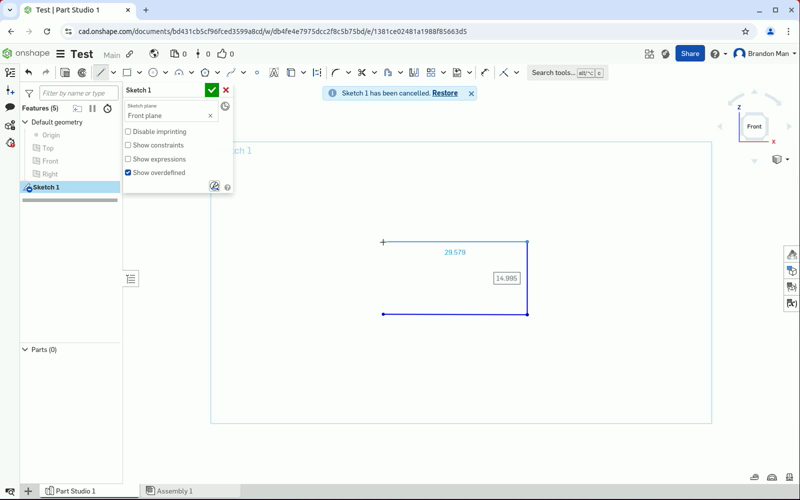
mouse_move(383, 314)
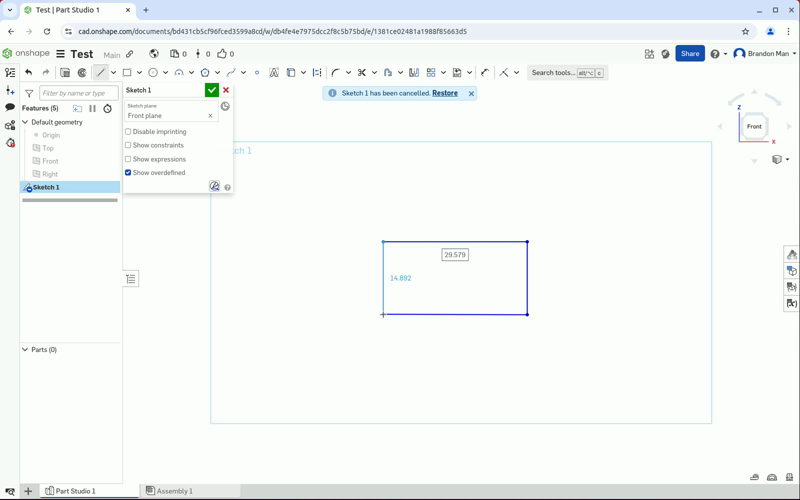
key_up(shift)
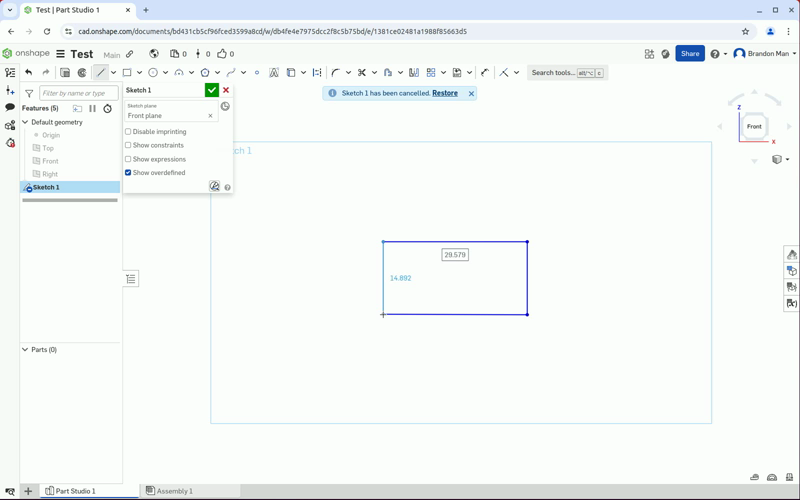
click(383, 314)
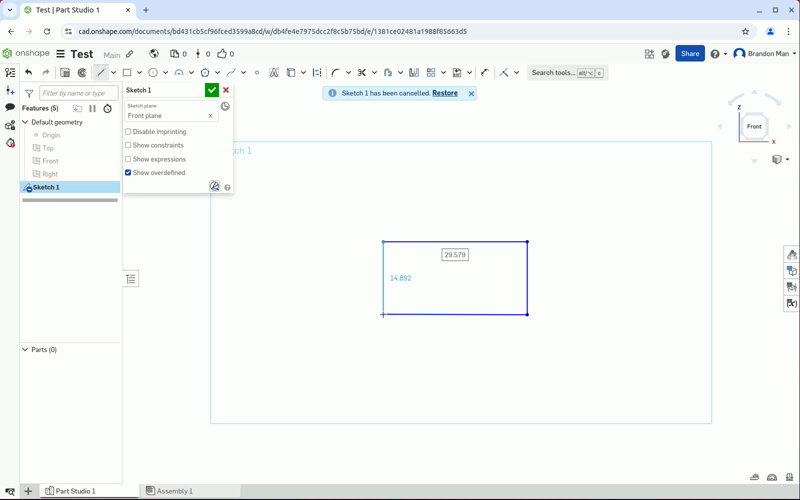
key(esc)
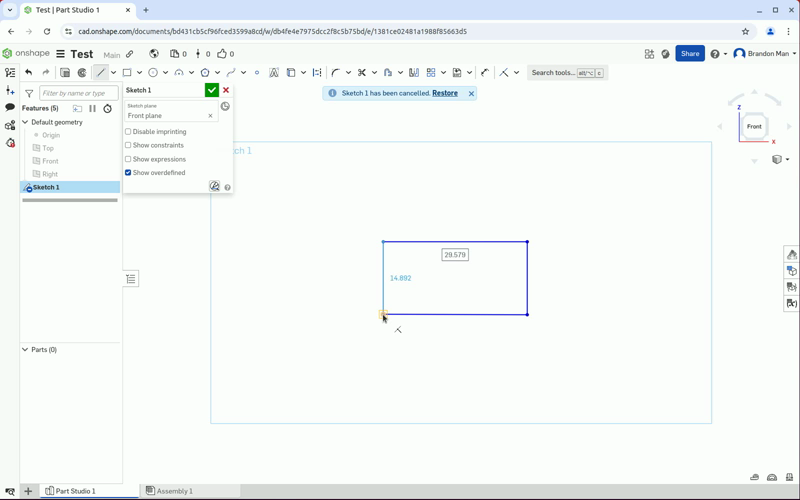
mouse_move(485, 275)
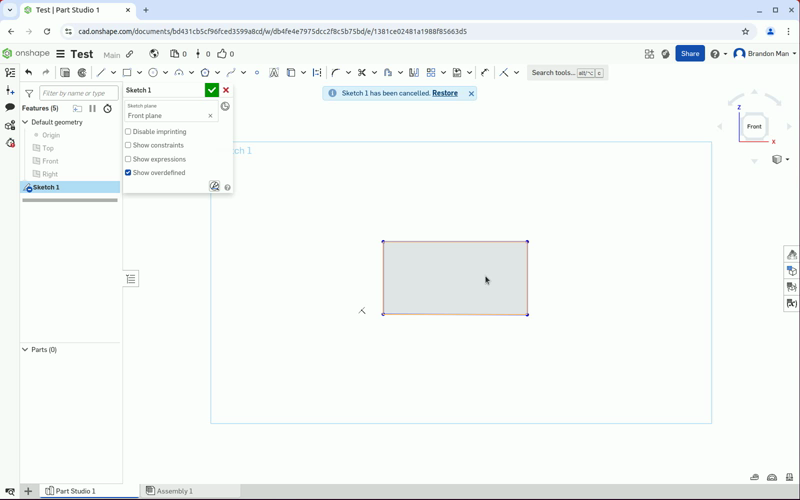
click(485, 275)
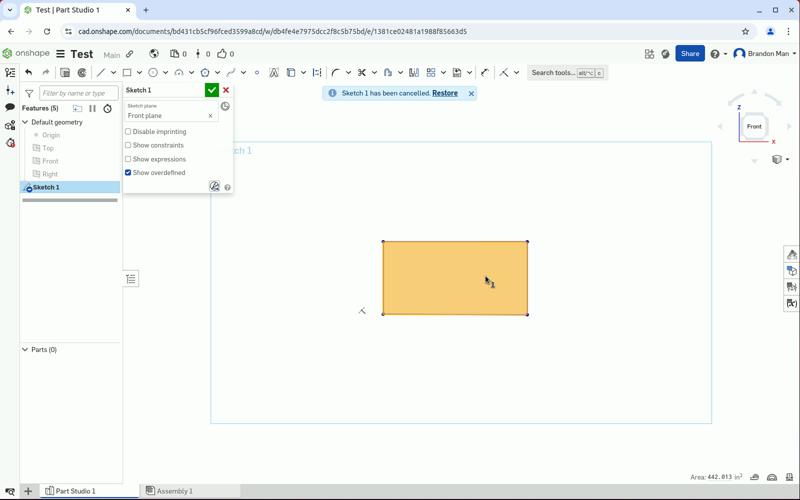
mouse_move(73, 352)
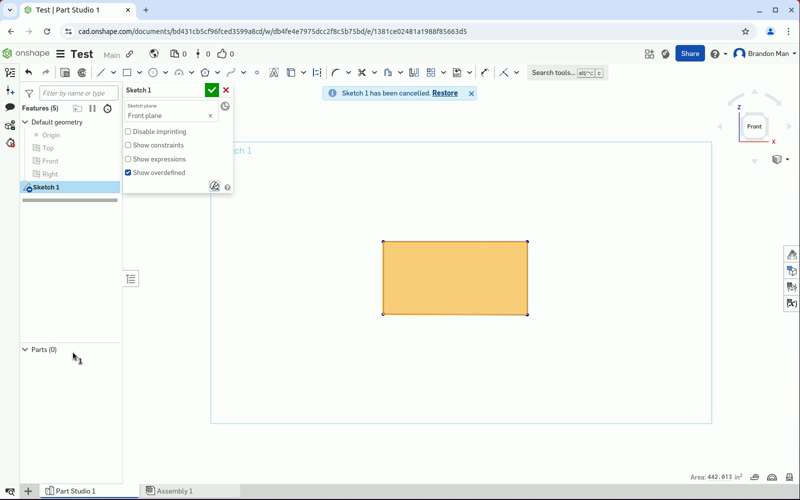
key(shift+y)
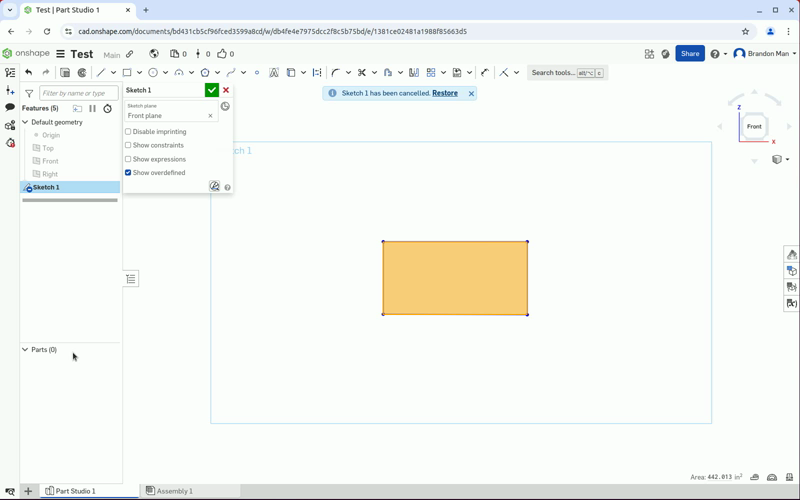
key(shift+e)
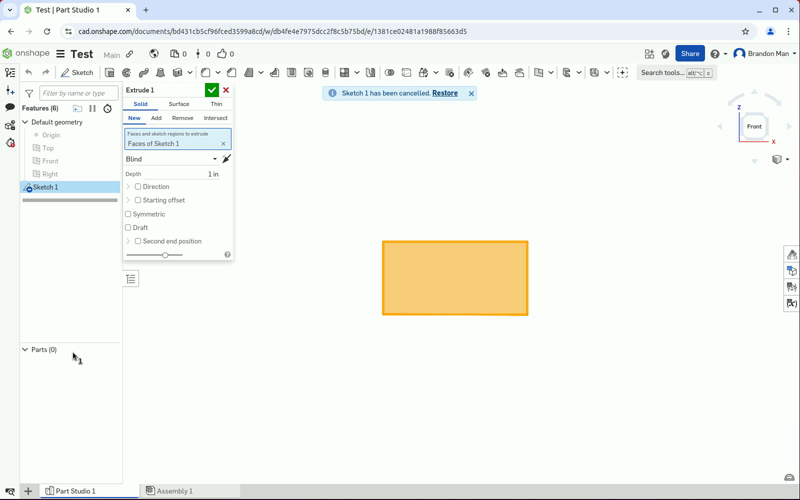
mouse_move(143, 106)
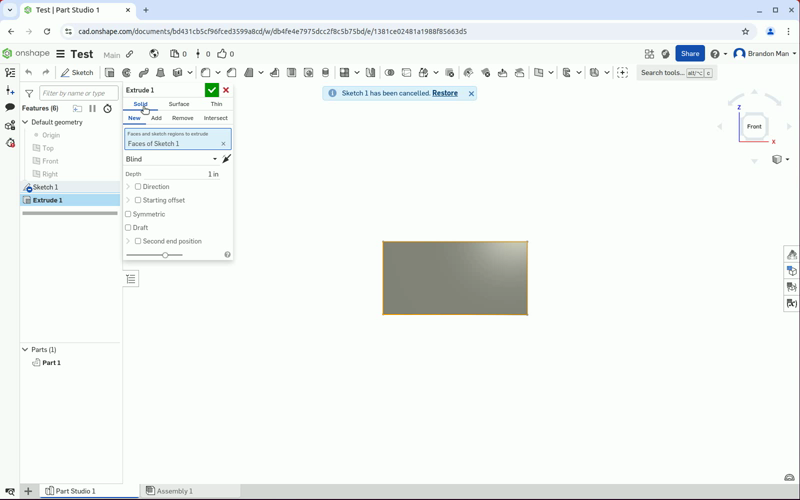
click(143, 106)
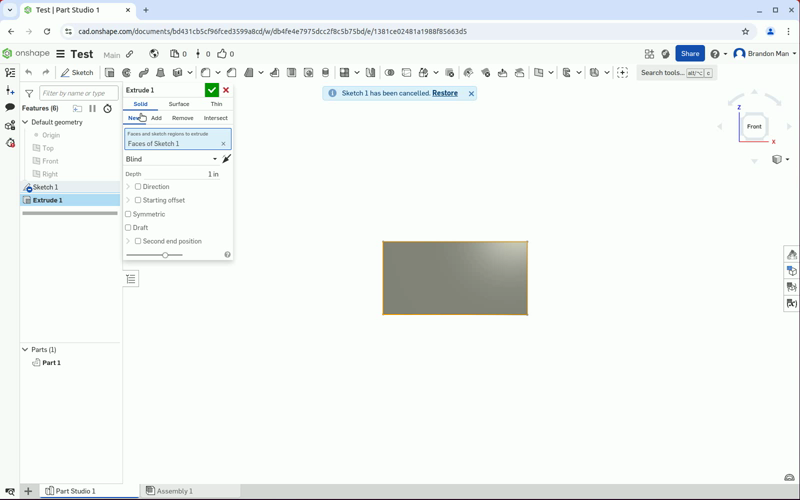
mouse_move(137, 120)
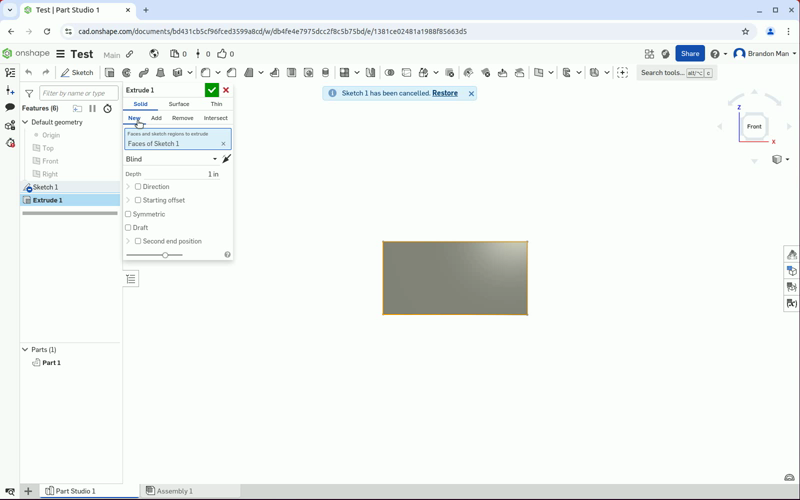
click(137, 120)
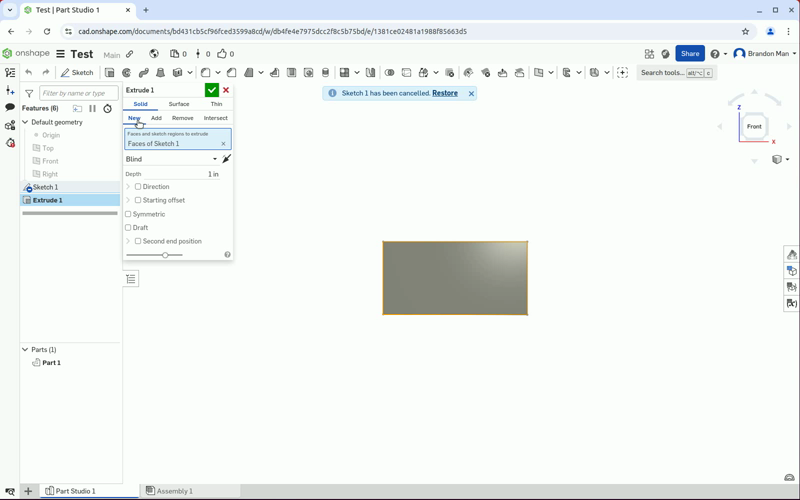
key(tab, 4)
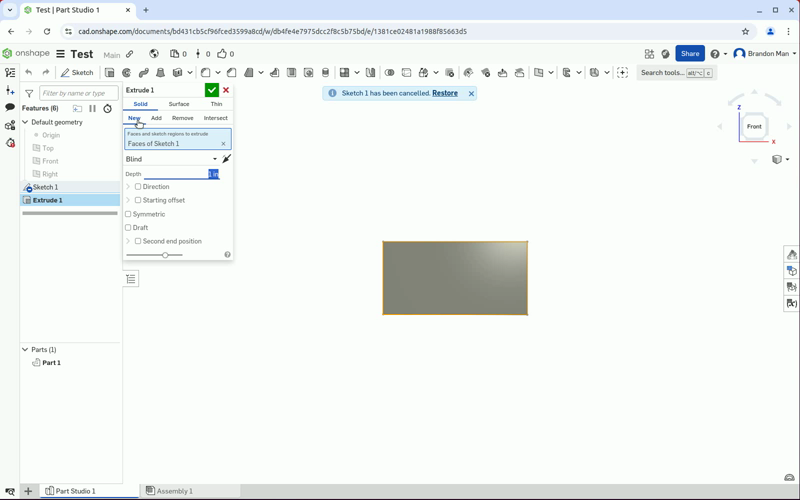
text(14.924)
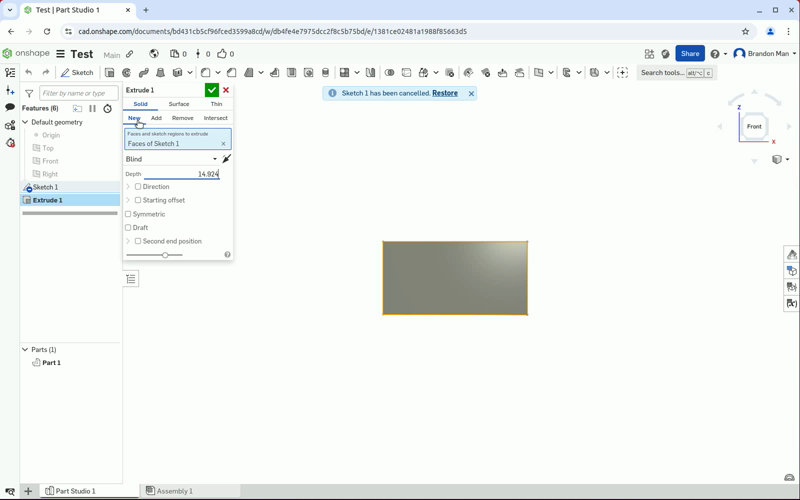
key(enter)
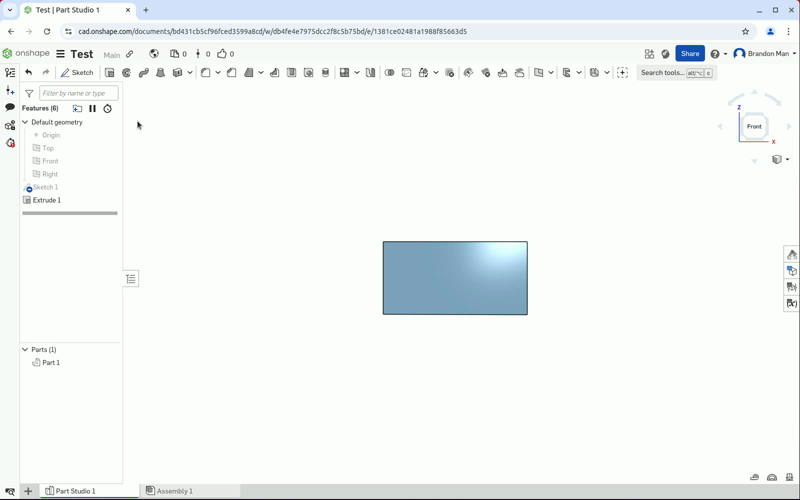
key(shift+h)
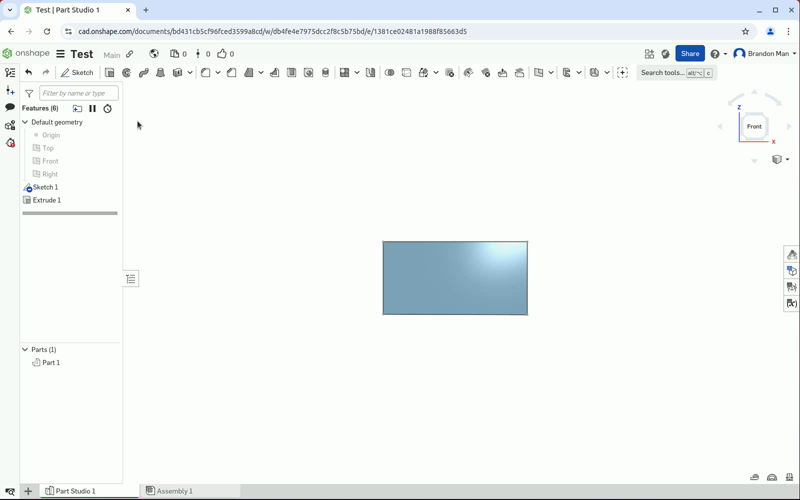
key(shift+h)
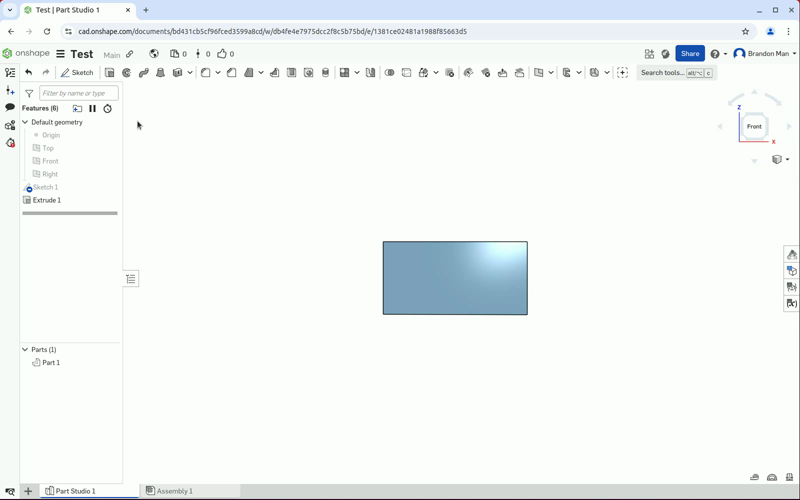
mouse_move(73, 189)
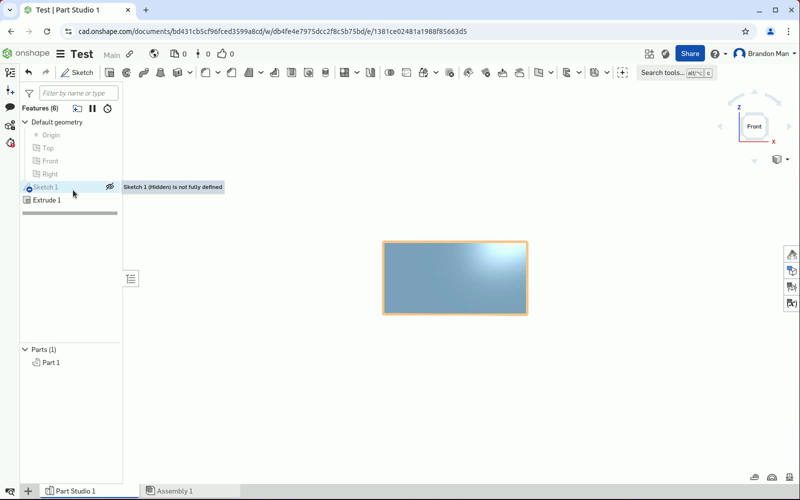
click(73, 189)
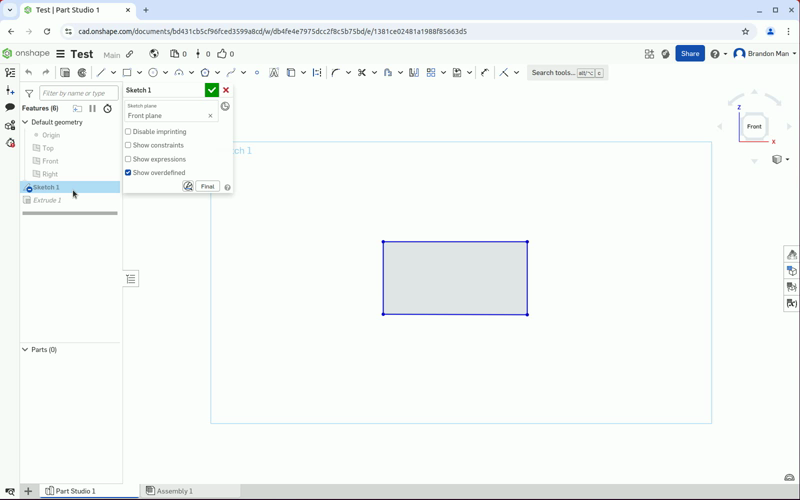
mouse_move(229, 92)
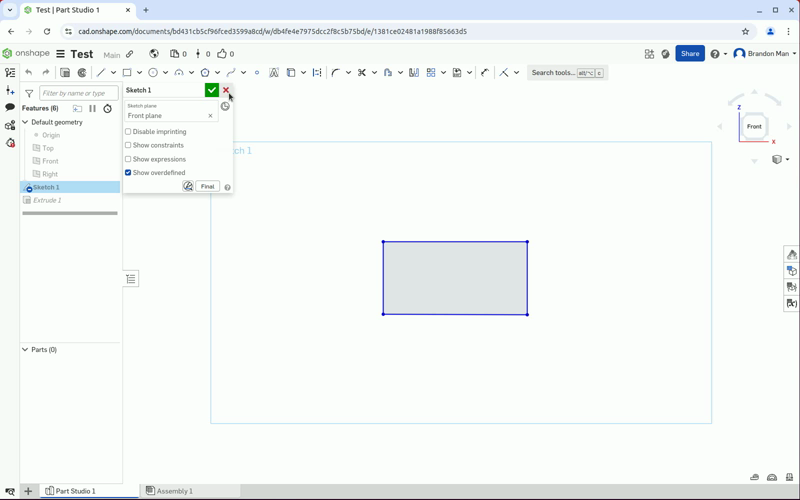
click(229, 92)
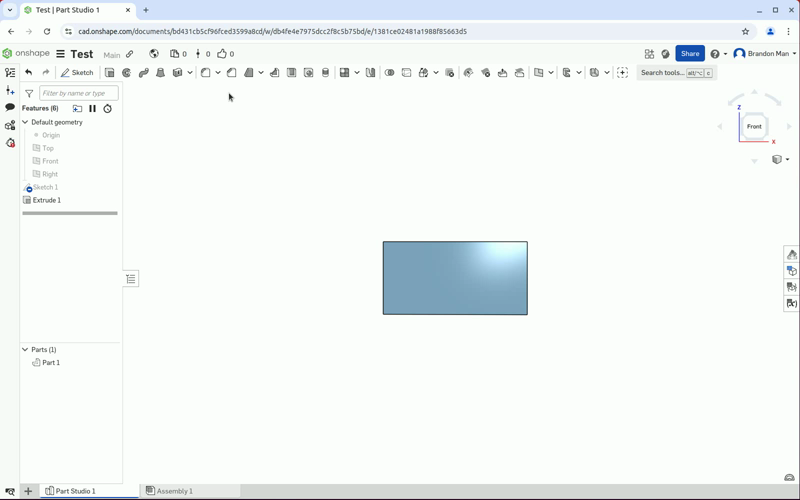
mouse_move(73, 352)
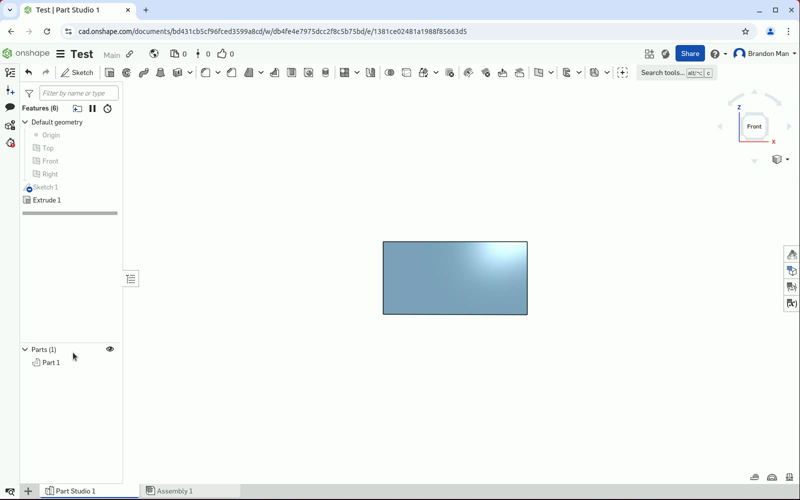
key(y)
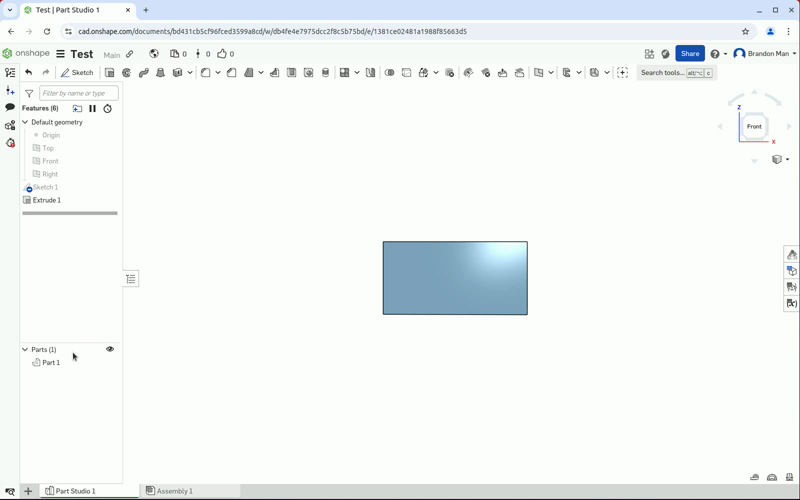
key(shift+p)
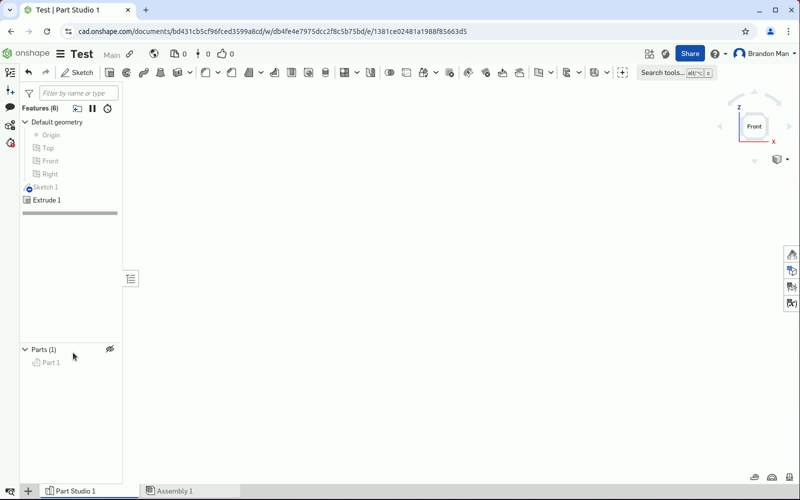
key(space)
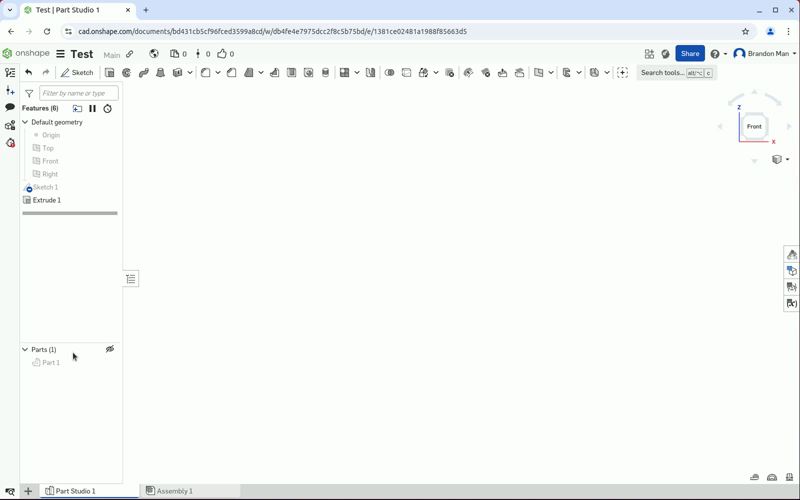
key_down(shift)
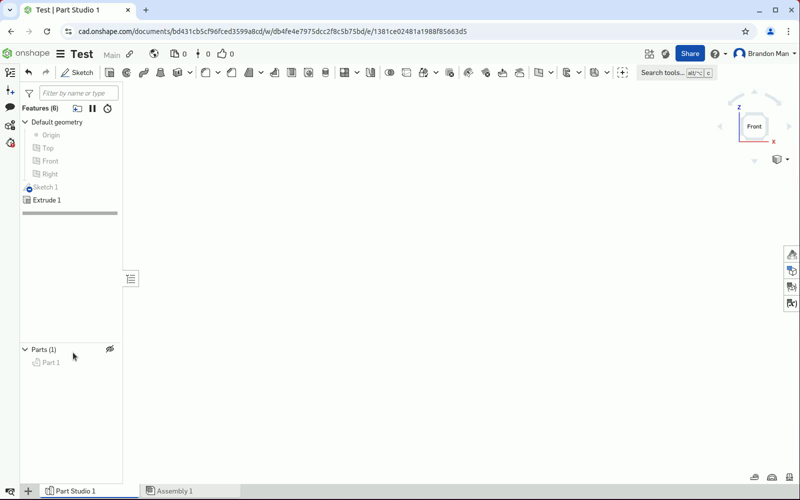
key(down)
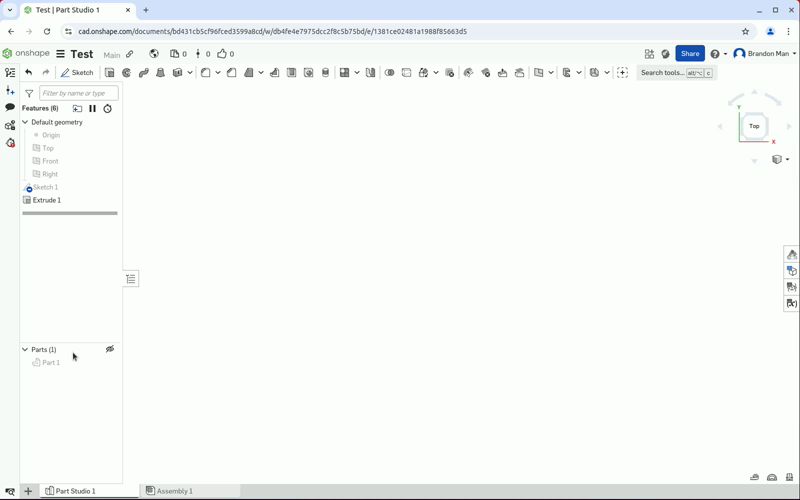
key_up(shift)
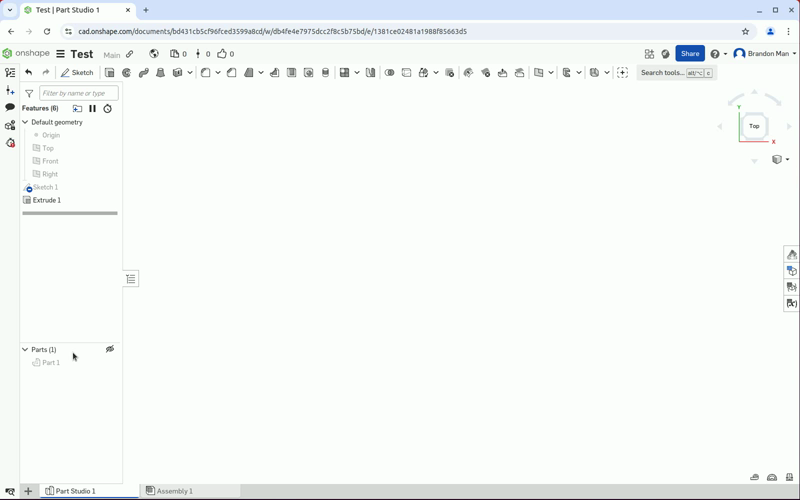
mouse_move(73, 352)
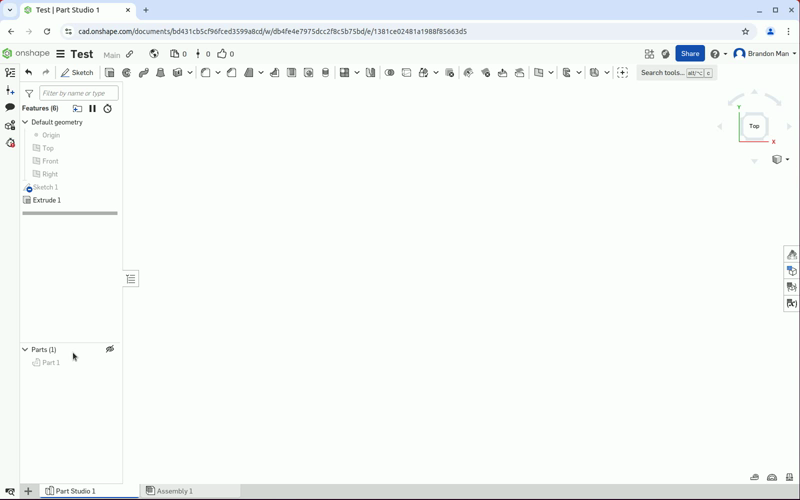
key(shift+y)
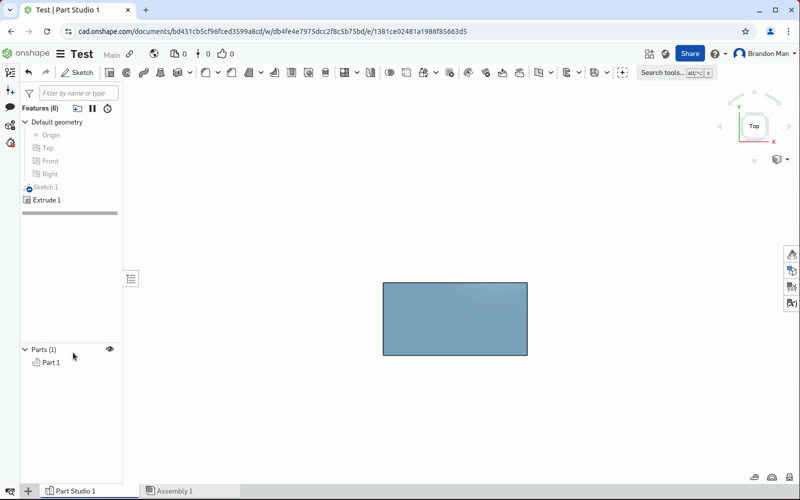
mouse_move(541, 75)
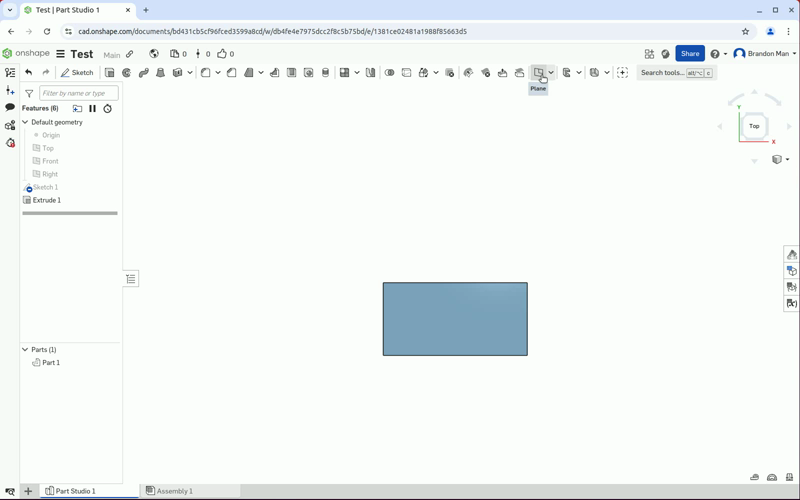
click(541, 75)
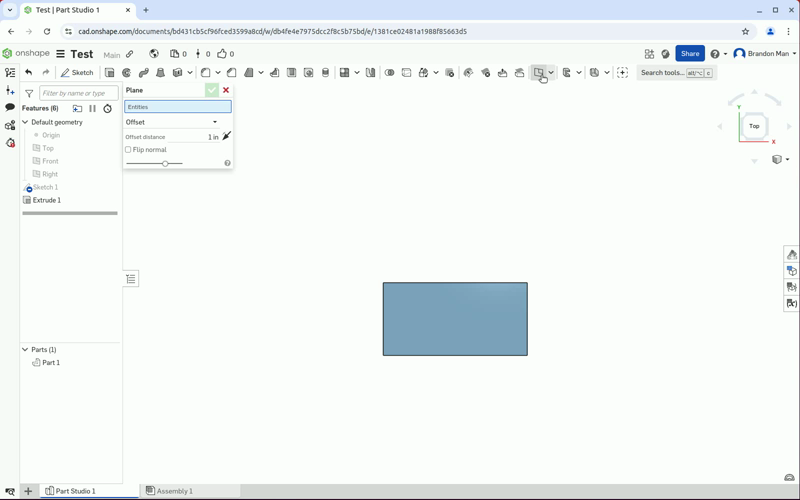
mouse_move(73, 150)
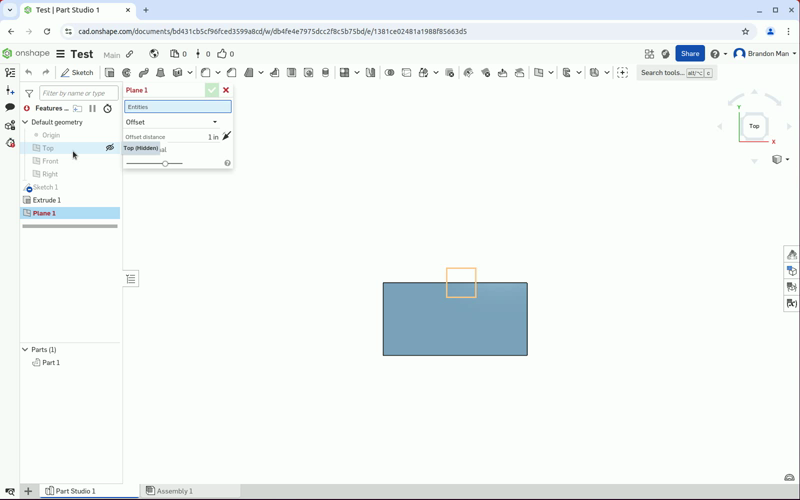
click(73, 150)
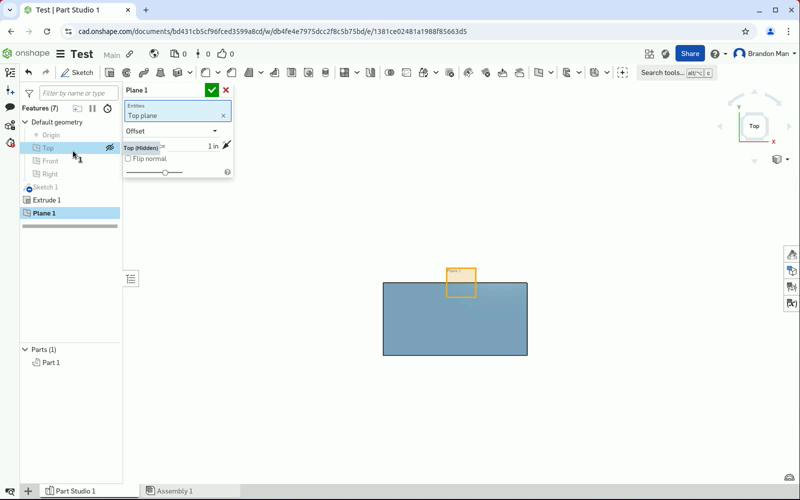
key(tab, 2)
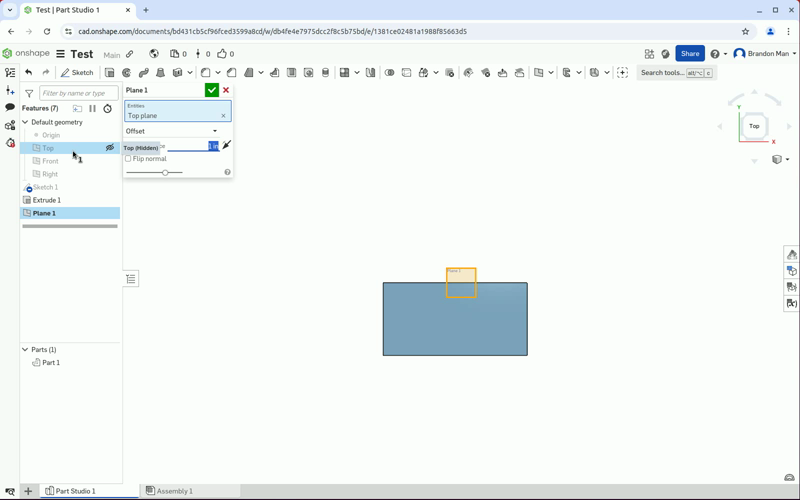
text(8.196)
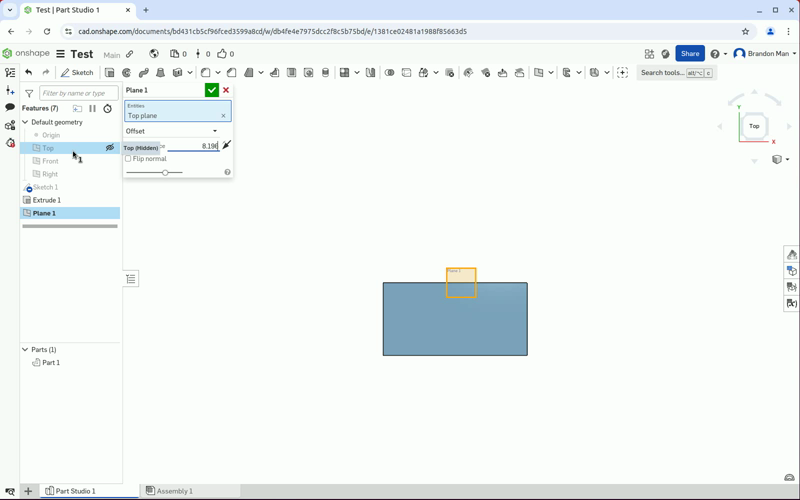
key(enter, 2)
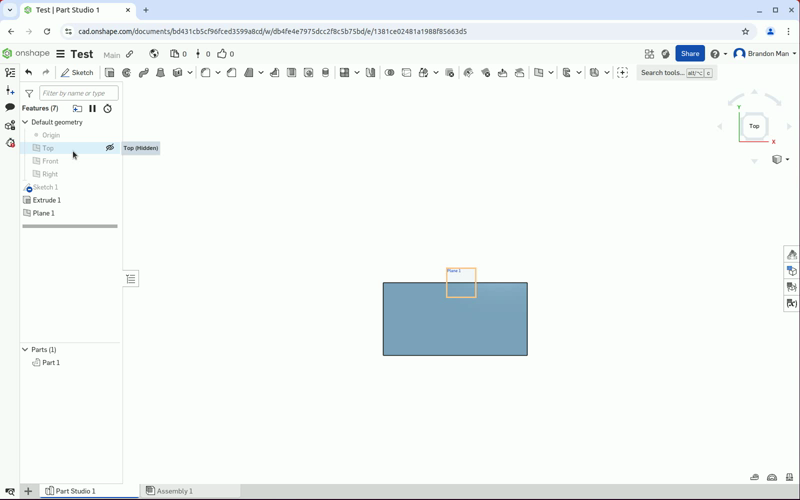
key(shift+s)
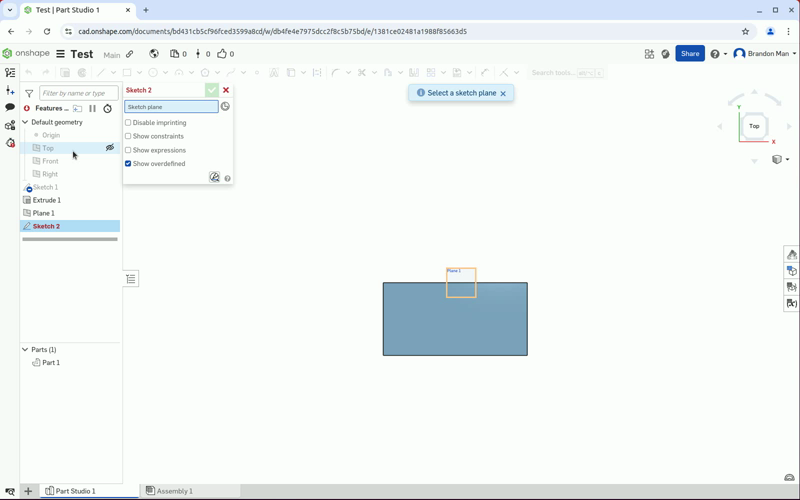
mouse_move(73, 215)
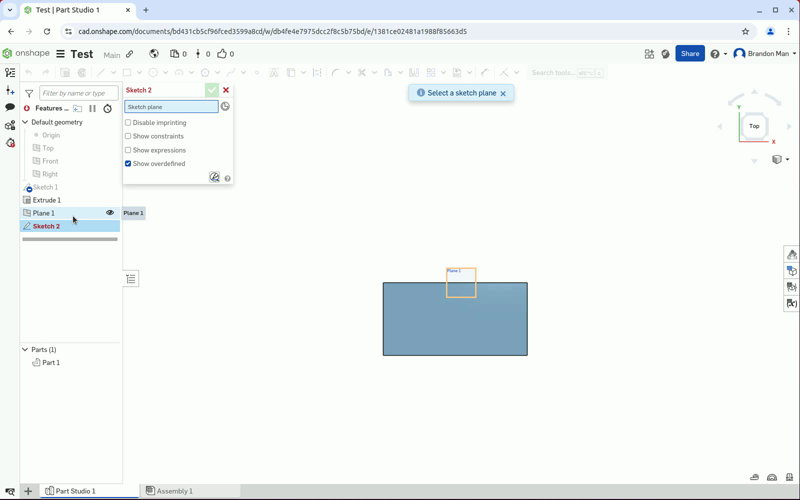
click(73, 215)
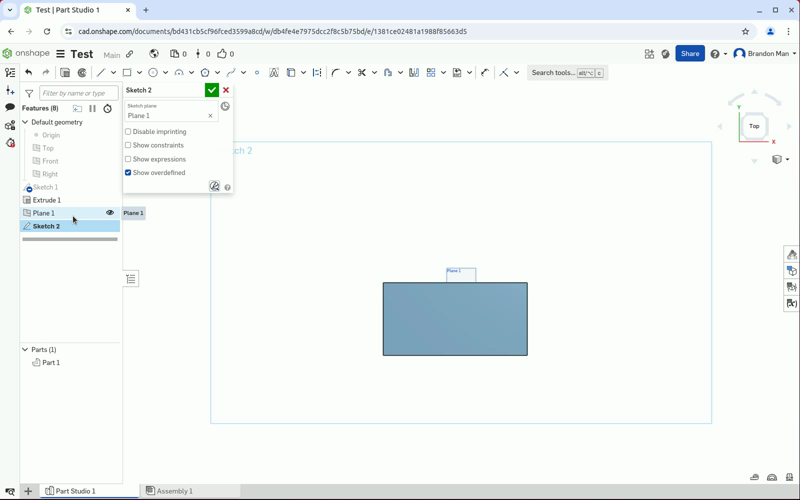
mouse_move(73, 352)
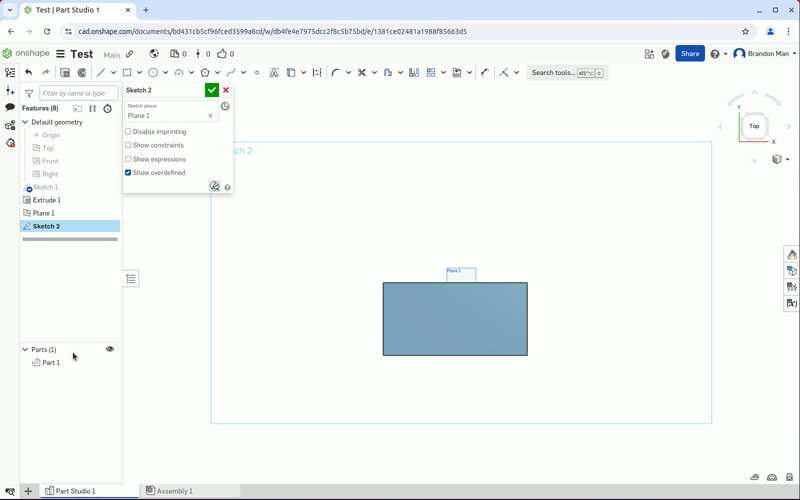
key(y)
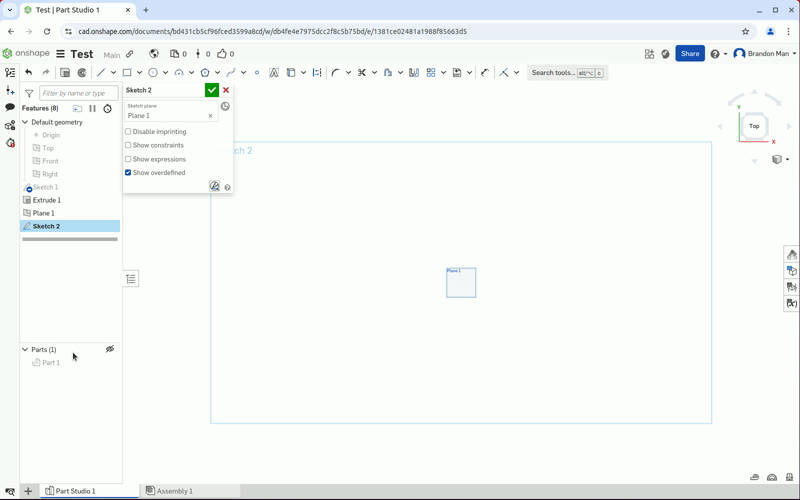
key(l)
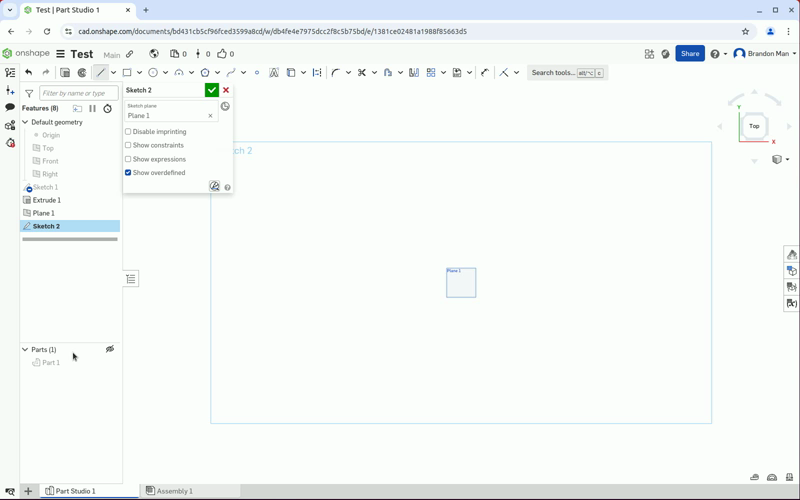
key_down(shift)
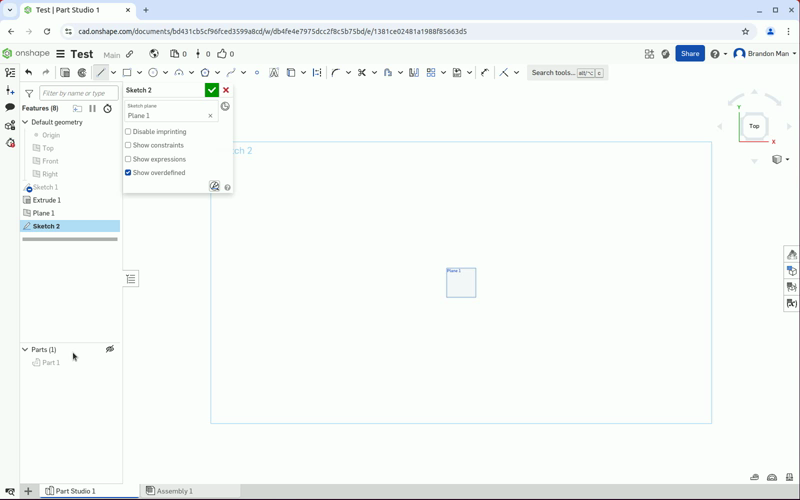
mouse_move(456, 355)
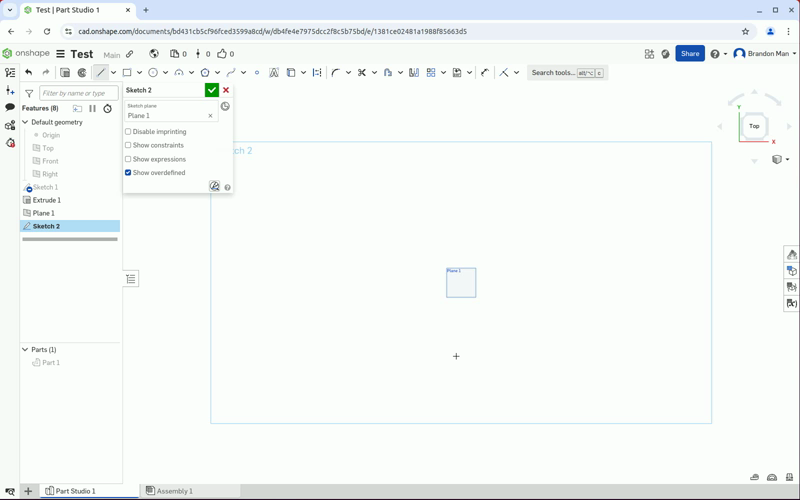
click(456, 355)
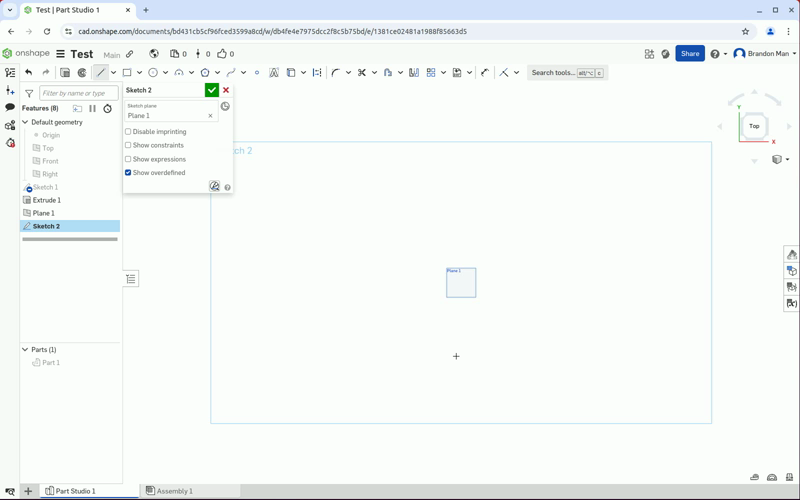
key_up(shift)
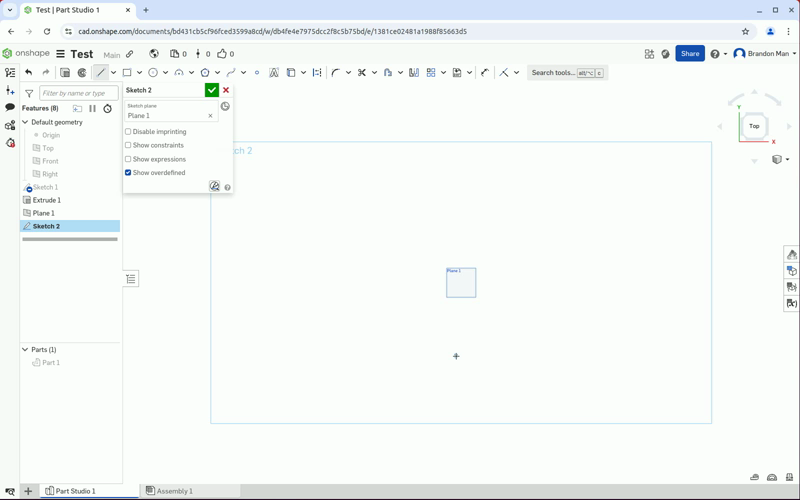
key_down(shift)
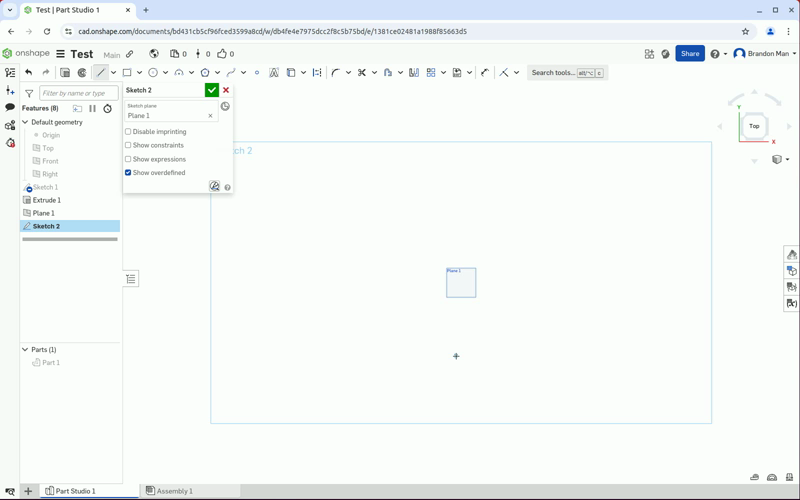
mouse_move(529, 355)
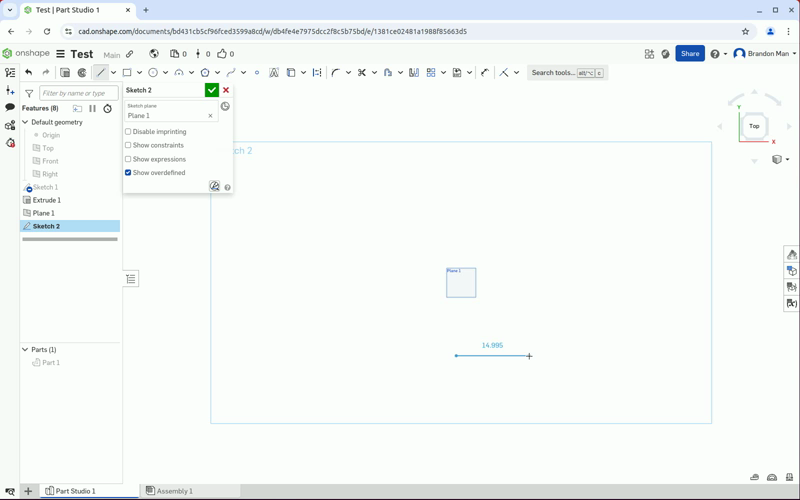
click(529, 355)
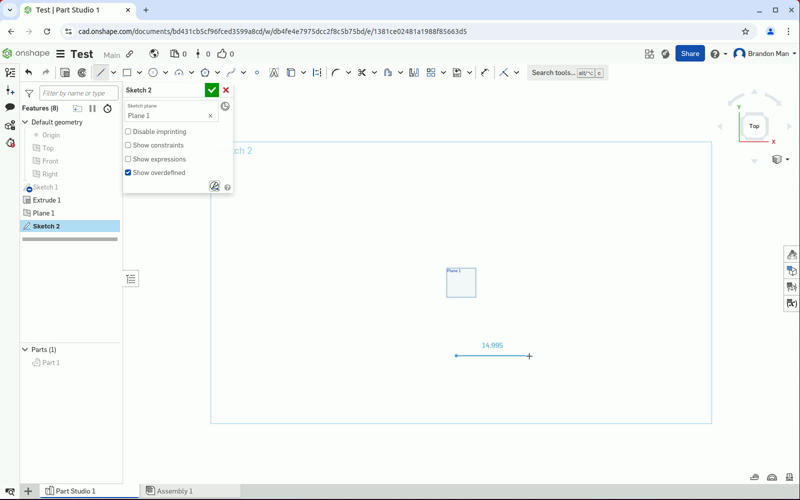
key_up(shift)
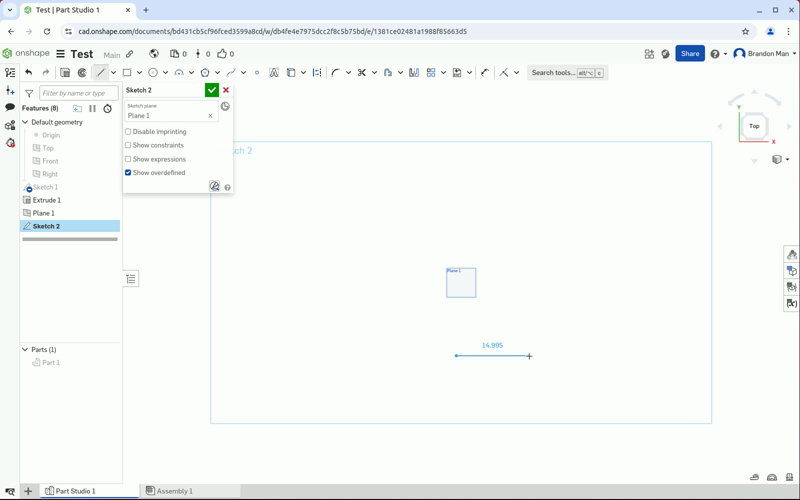
key_down(shift)
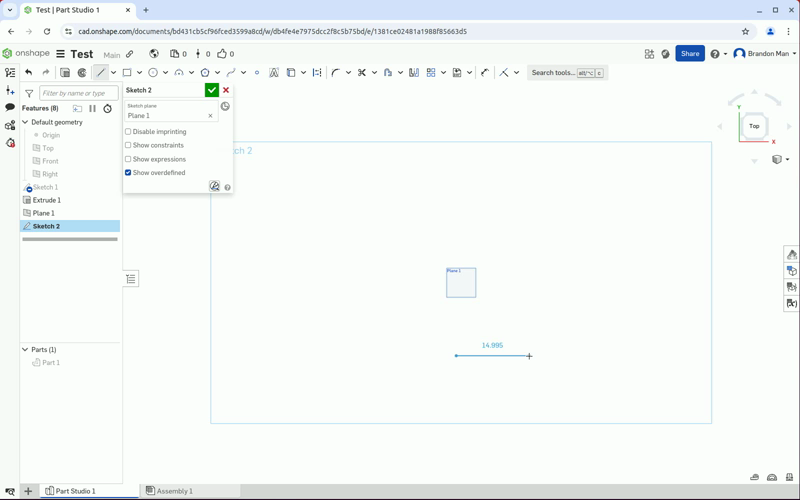
mouse_move(529, 282)
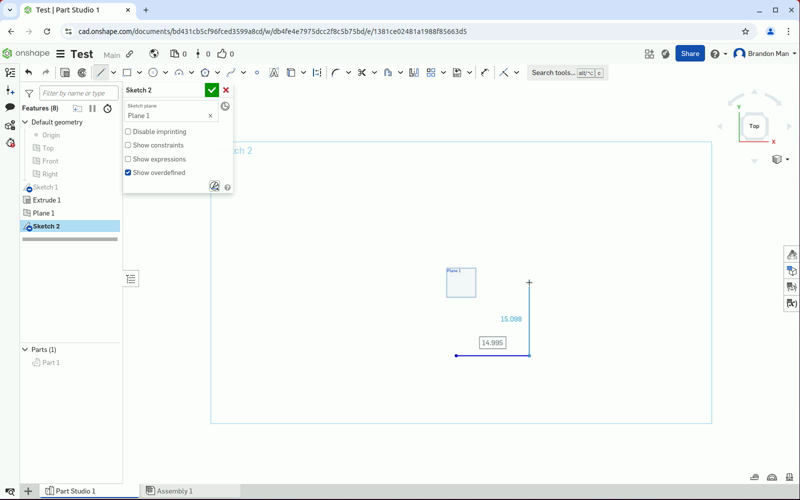
click(529, 282)
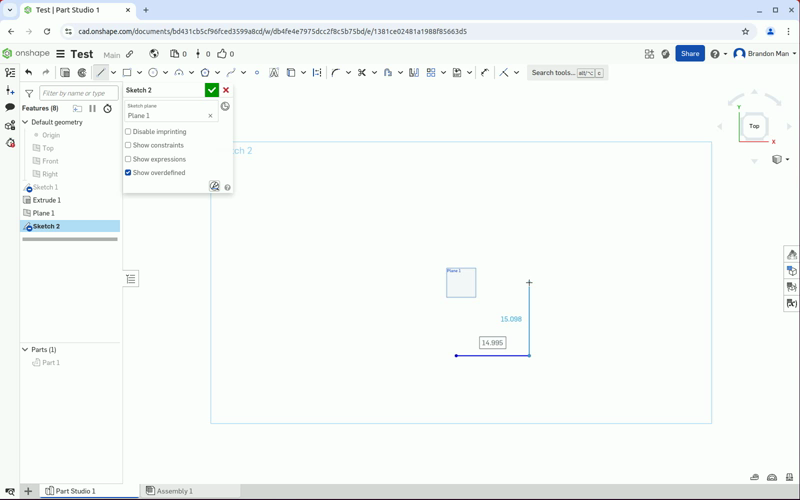
key_up(shift)
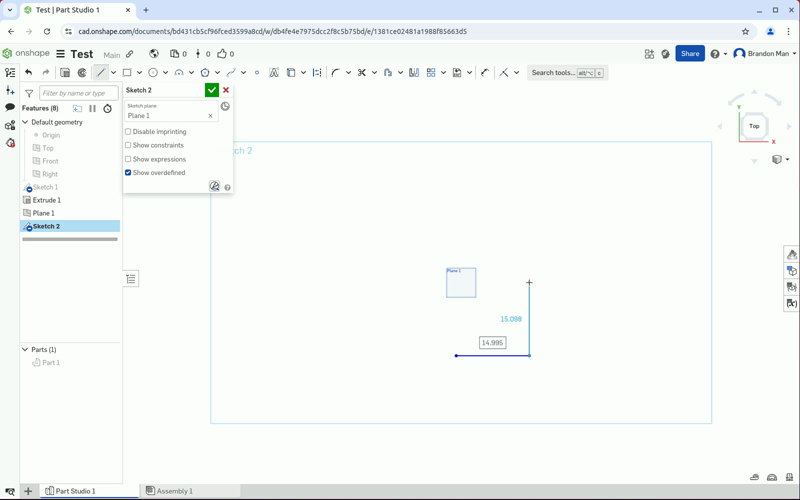
key_down(shift)
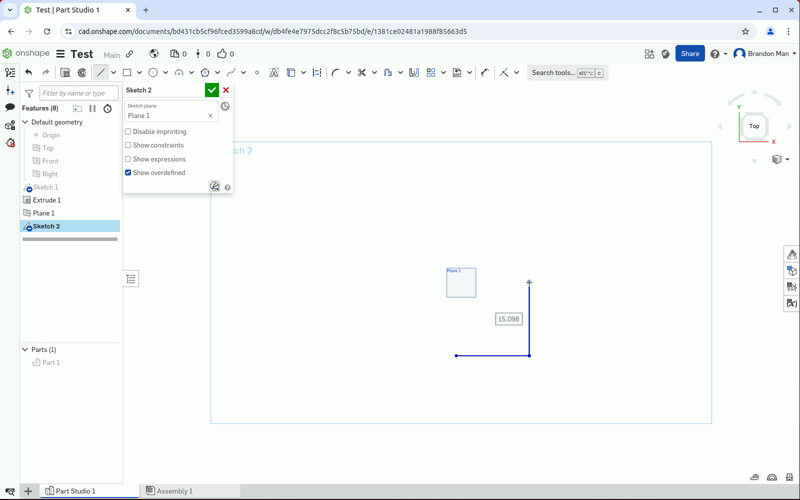
mouse_move(456, 282)
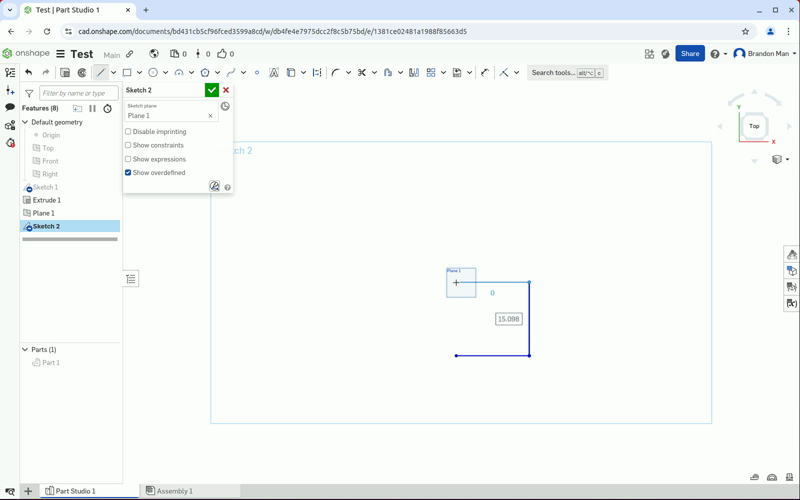
click(456, 282)
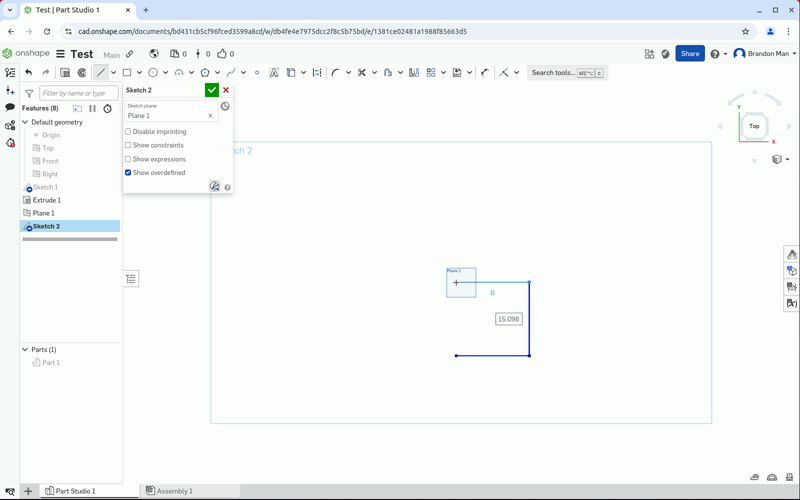
key_up(shift)
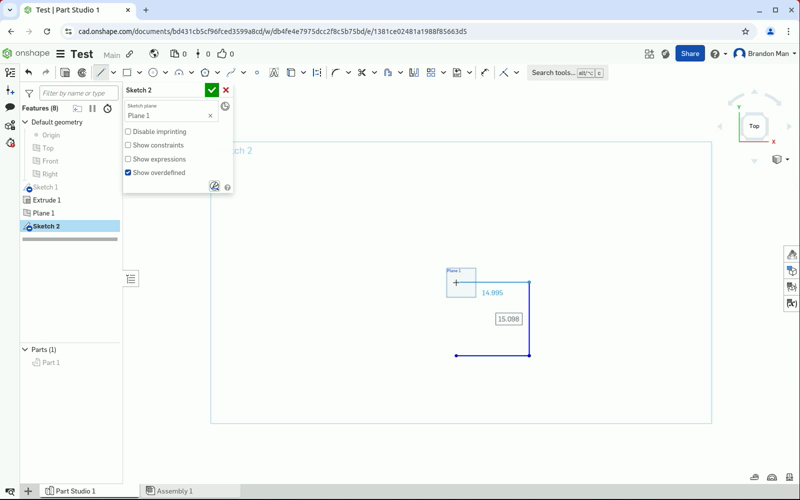
key_down(shift)
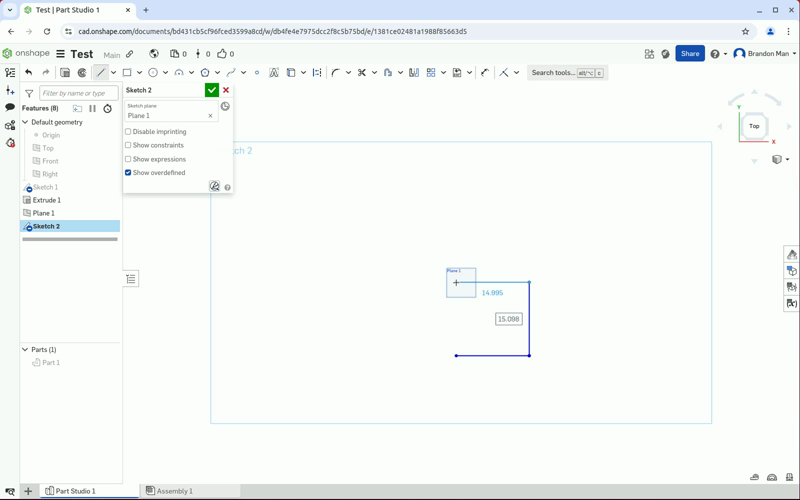
mouse_move(456, 355)
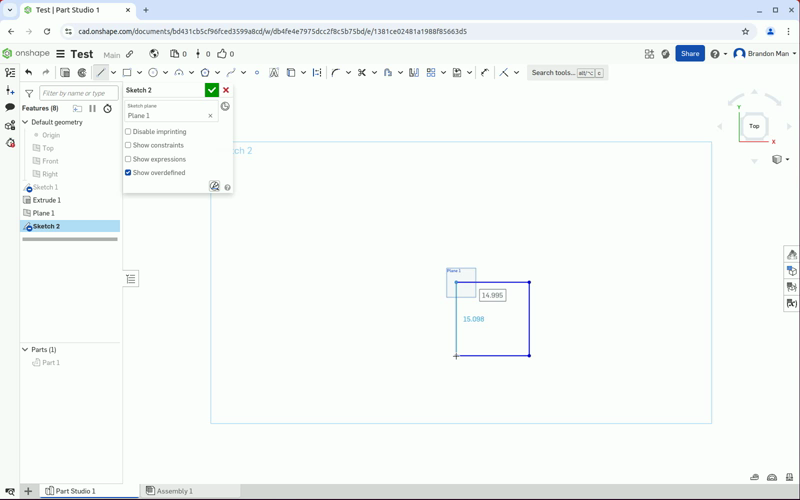
key_up(shift)
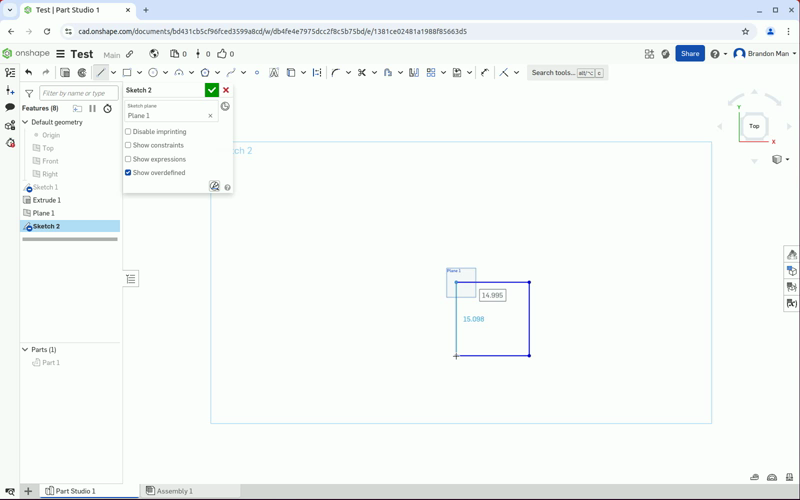
click(456, 355)
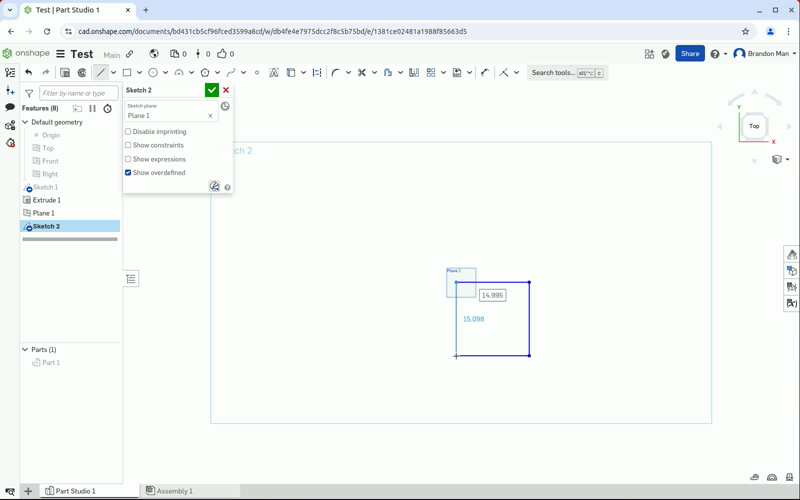
key(esc)
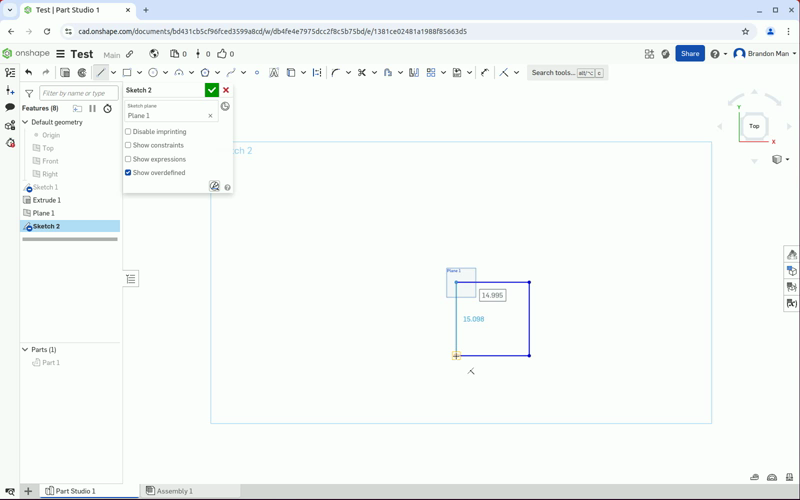
mouse_move(512, 345)
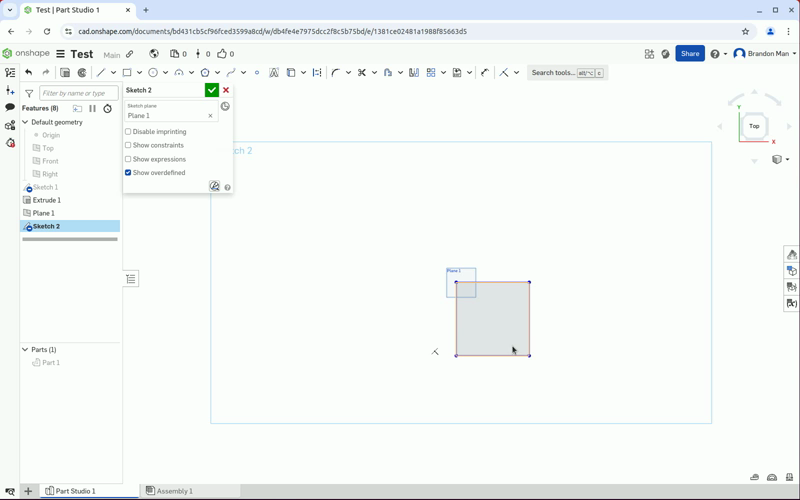
click(512, 345)
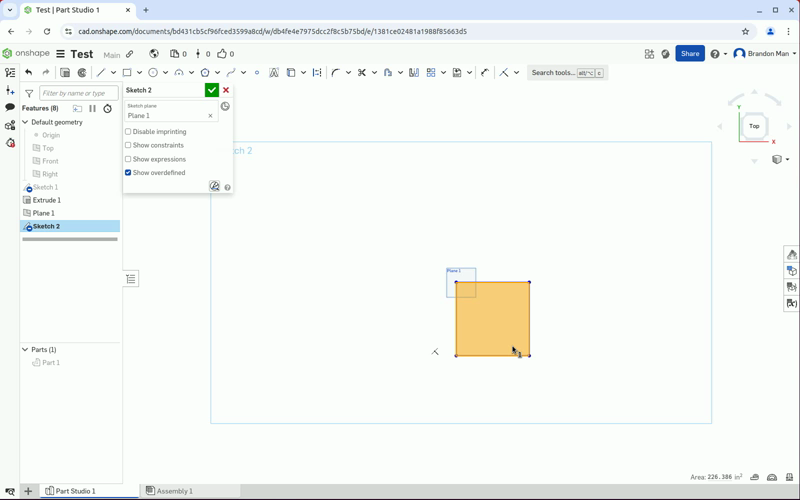
mouse_move(73, 352)
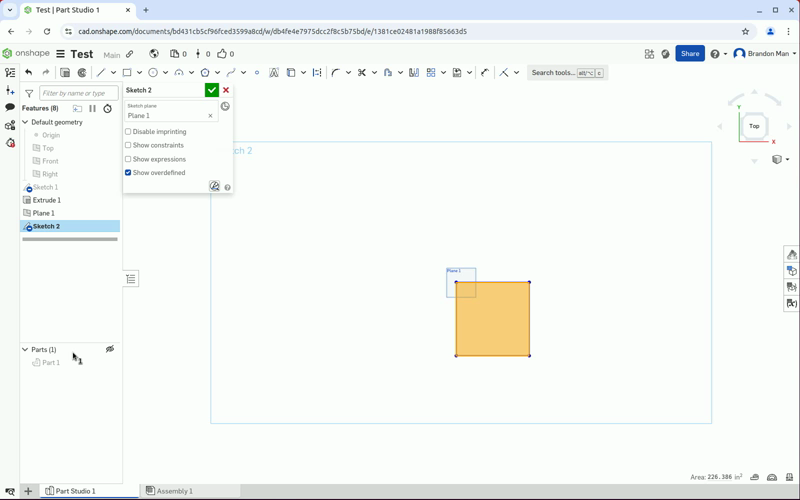
key(shift+y)
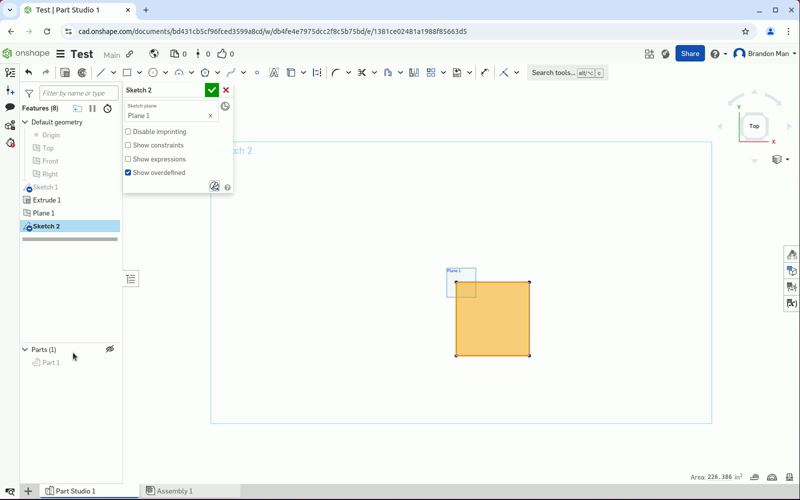
key(shift+e)
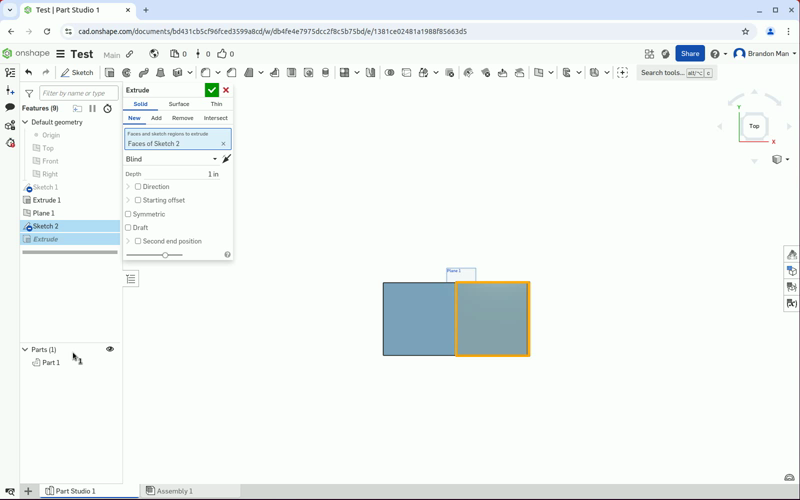
mouse_move(143, 106)
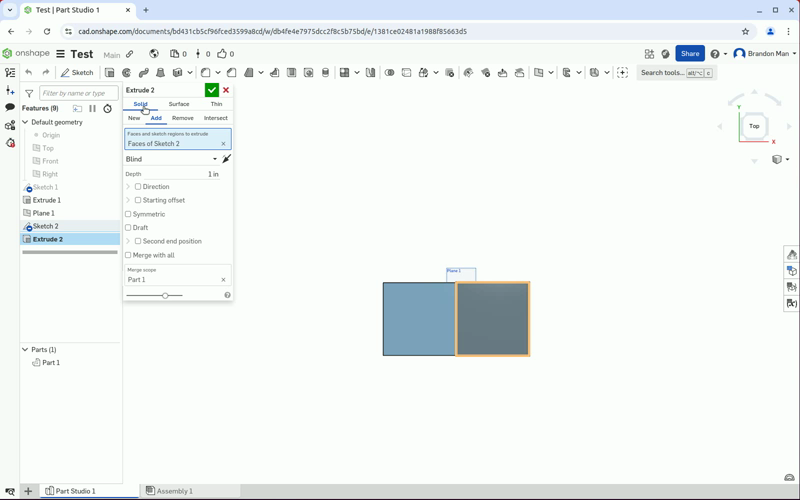
click(143, 106)
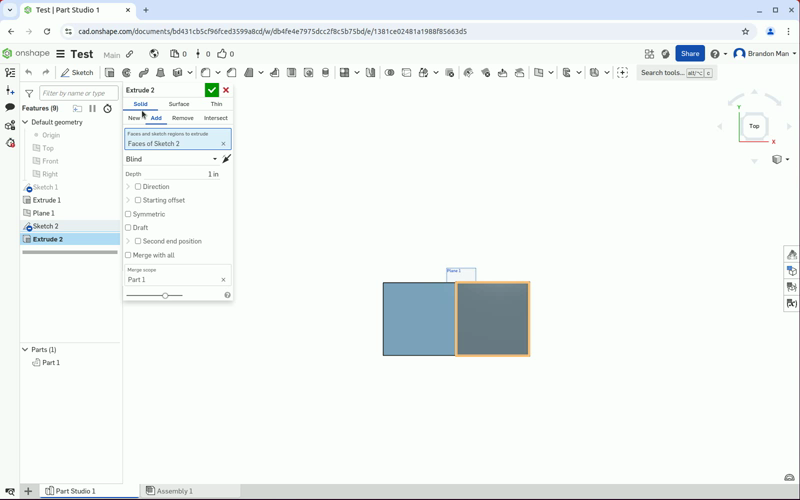
mouse_move(137, 120)
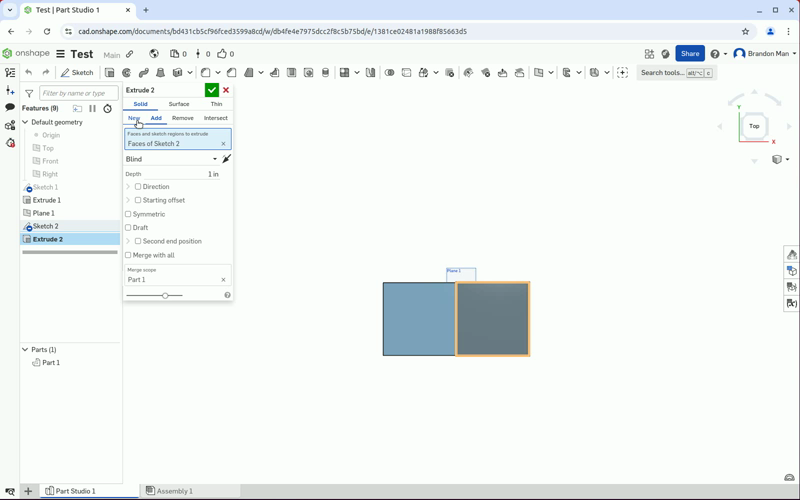
click(137, 120)
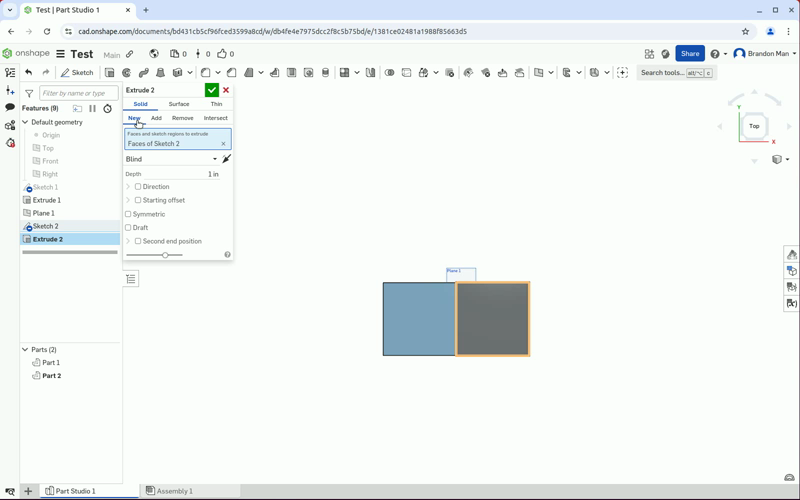
key(tab, 4)
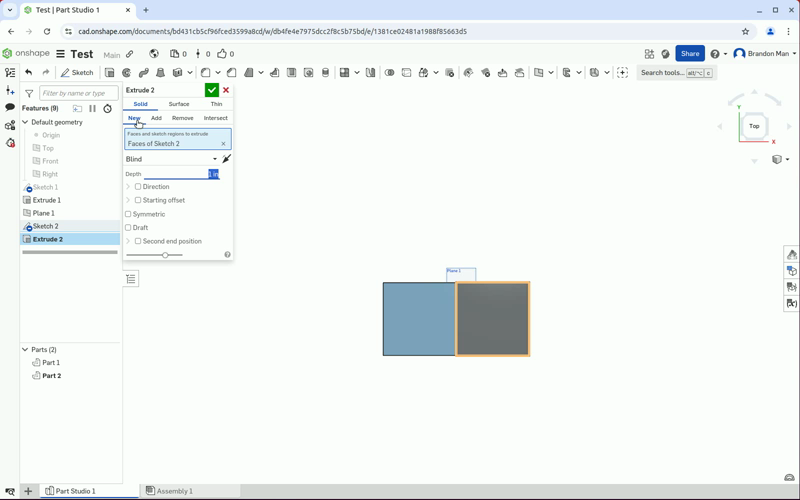
text(14.924)
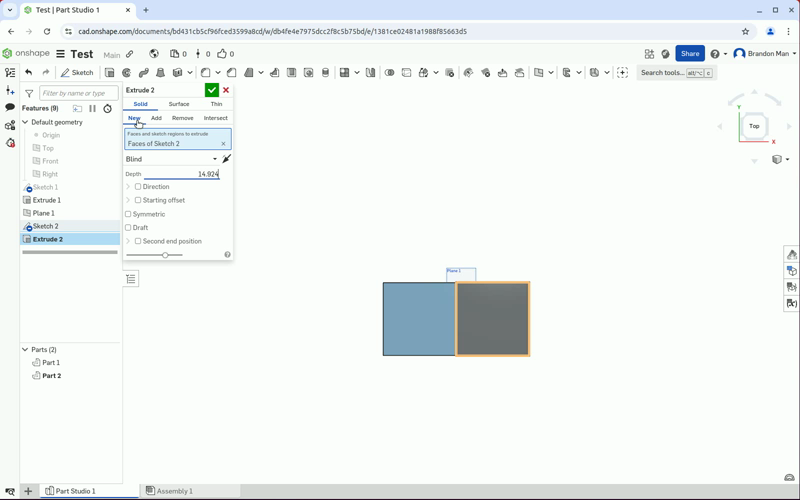
key(enter)
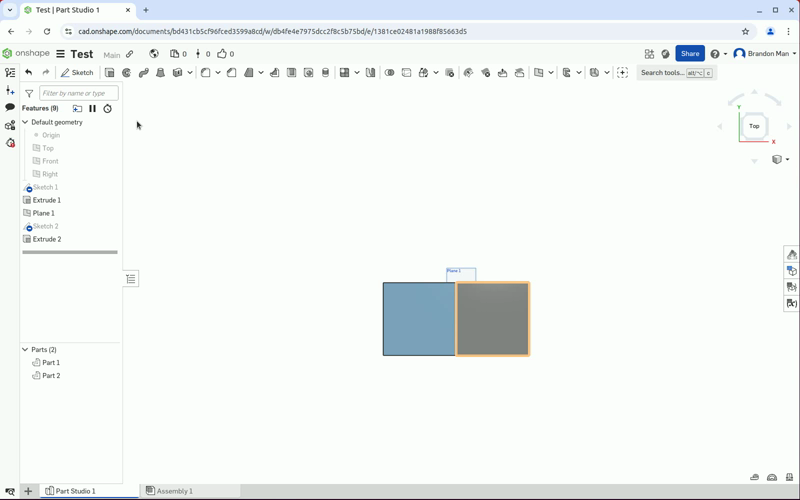
key(shift+h)
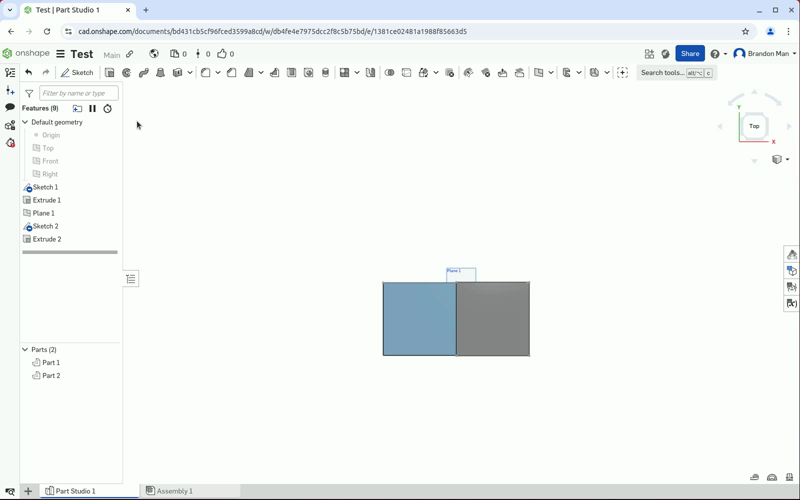
key(shift+h)
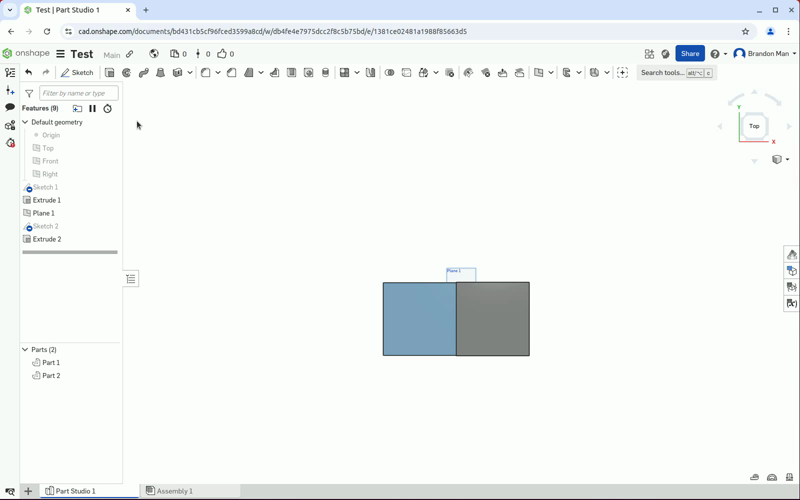
mouse_move(73, 189)
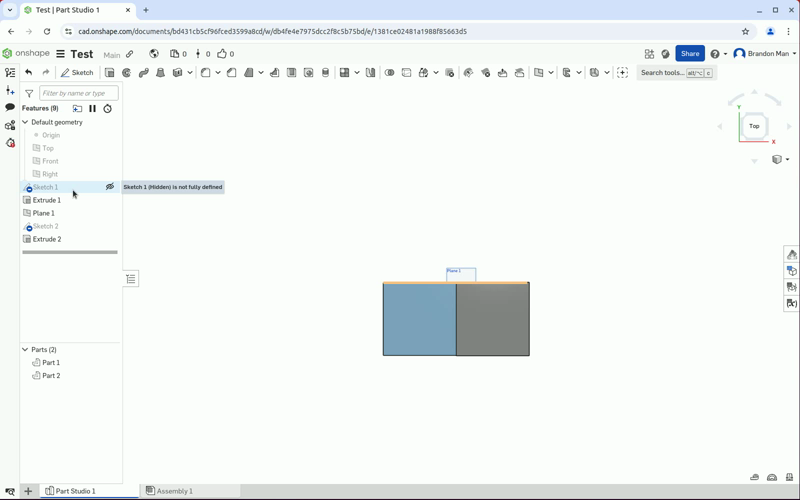
click(73, 189)
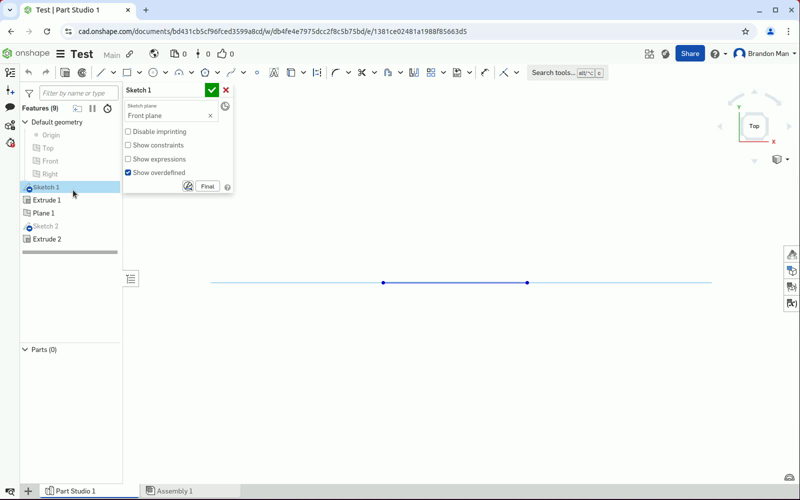
mouse_move(229, 92)
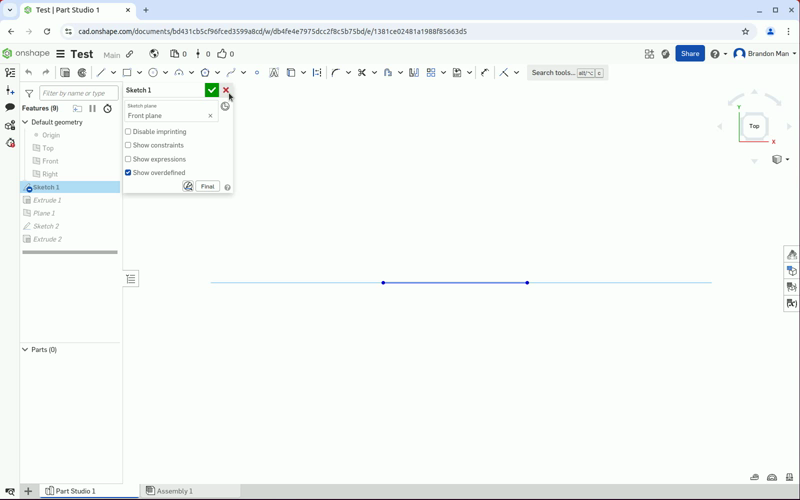
click(229, 92)
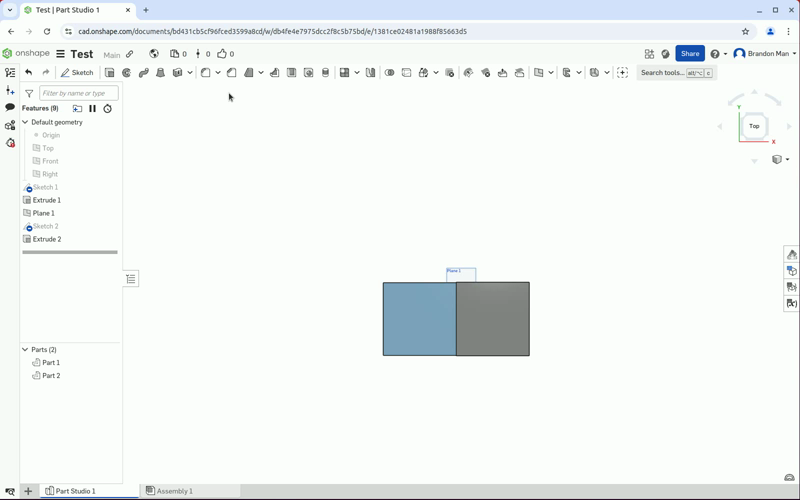
mouse_move(541, 75)
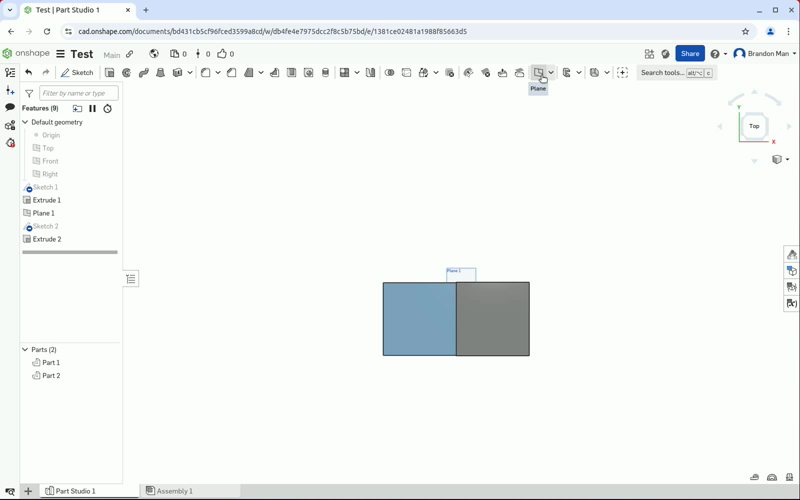
click(541, 75)
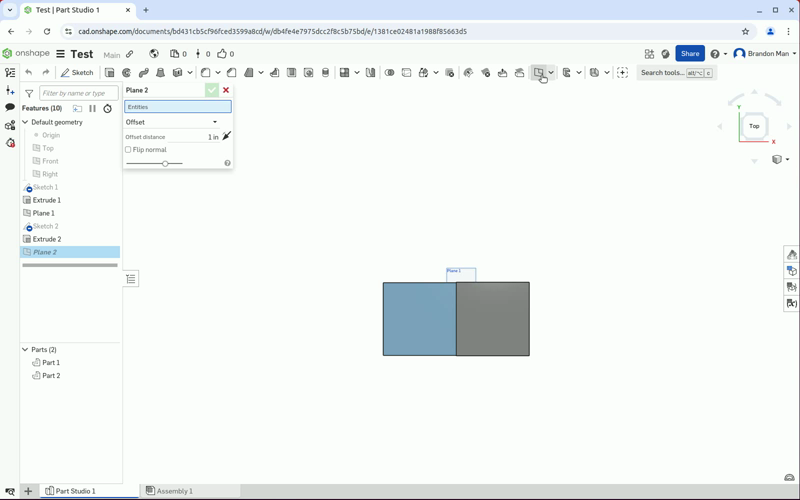
mouse_move(73, 150)
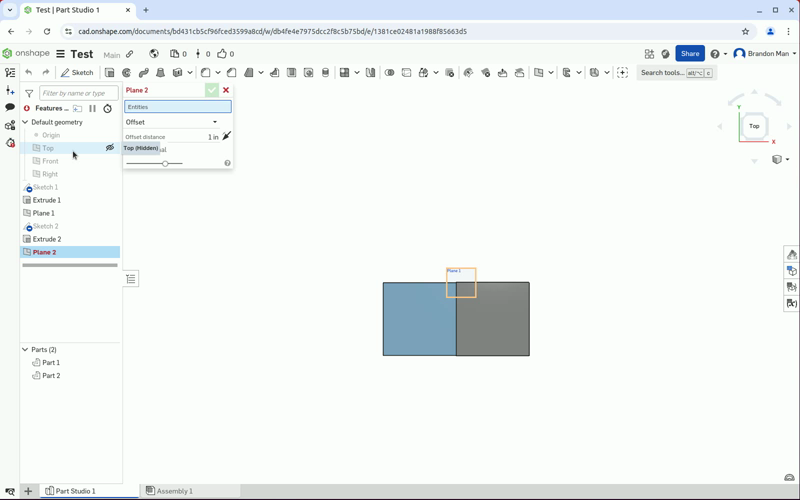
click(73, 150)
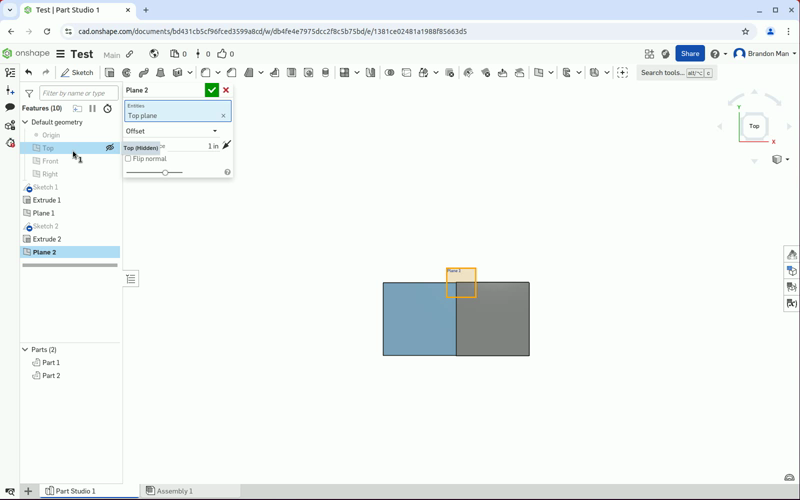
key(tab, 2)
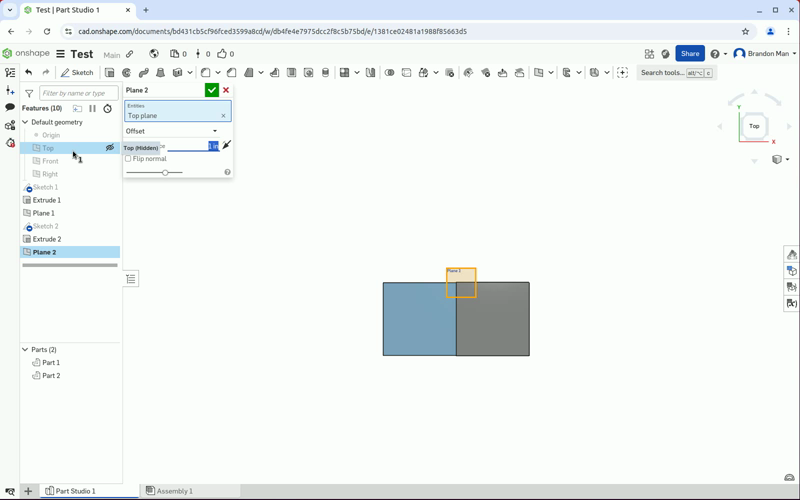
text(23.108)
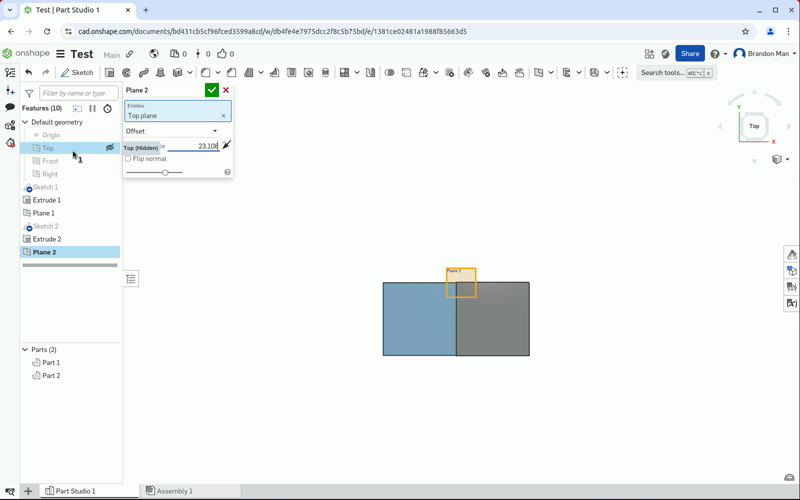
key(enter, 2)
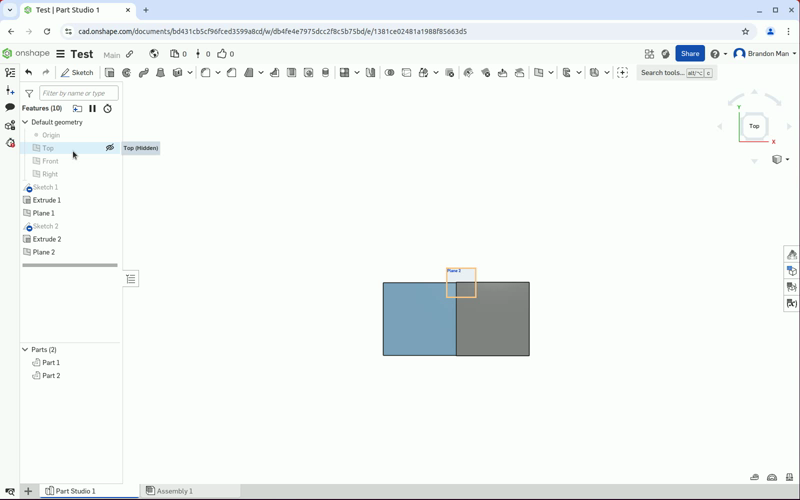
key(shift+s)
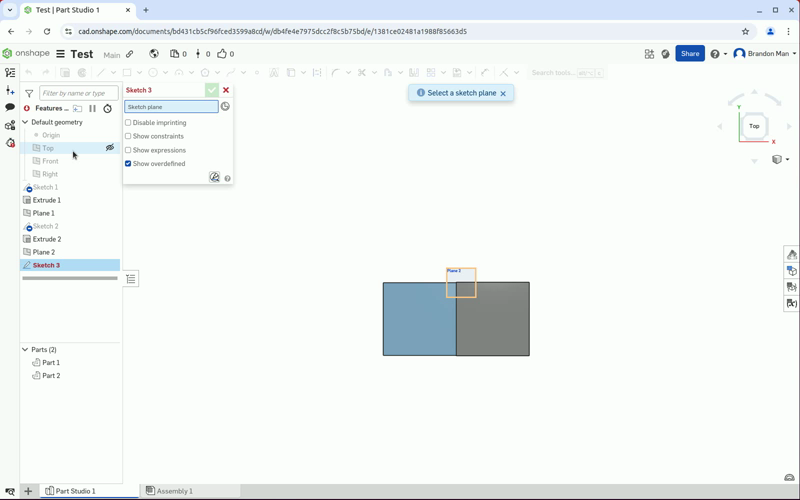
mouse_move(73, 254)
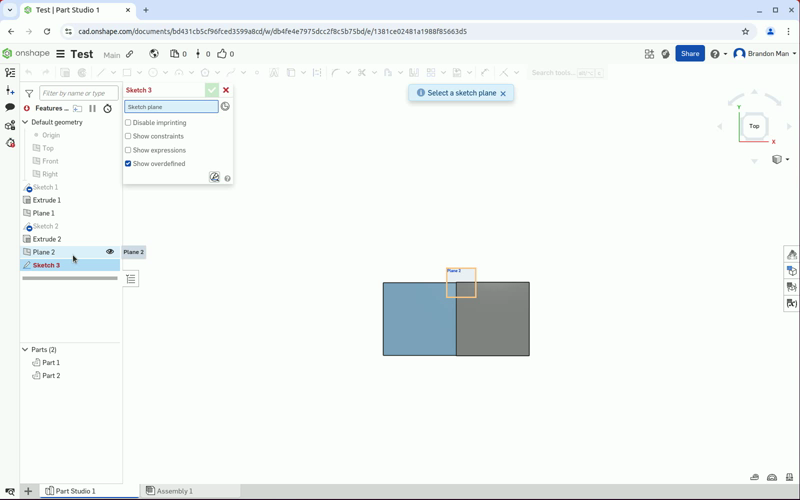
click(73, 254)
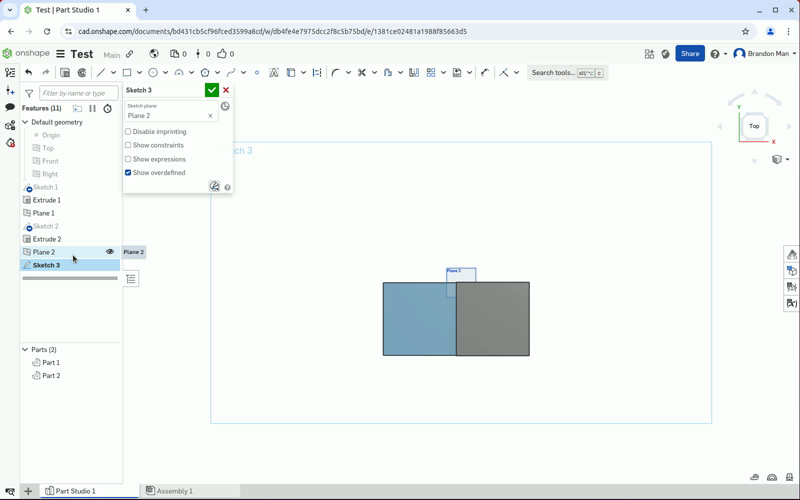
mouse_move(73, 352)
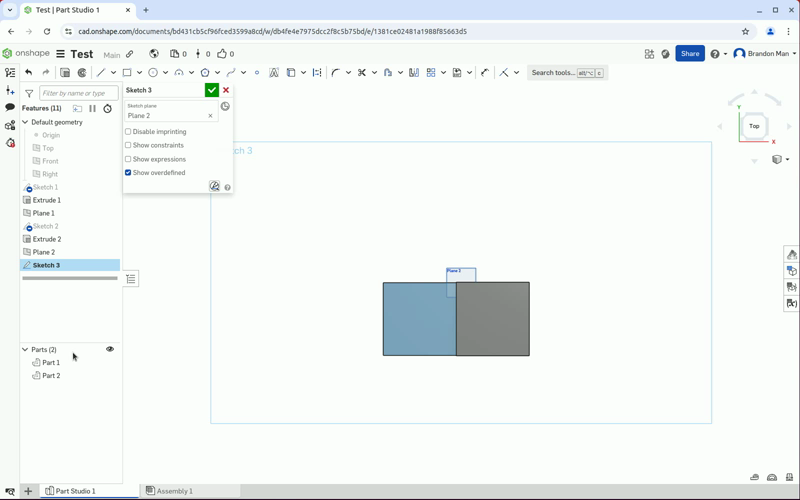
key(y)
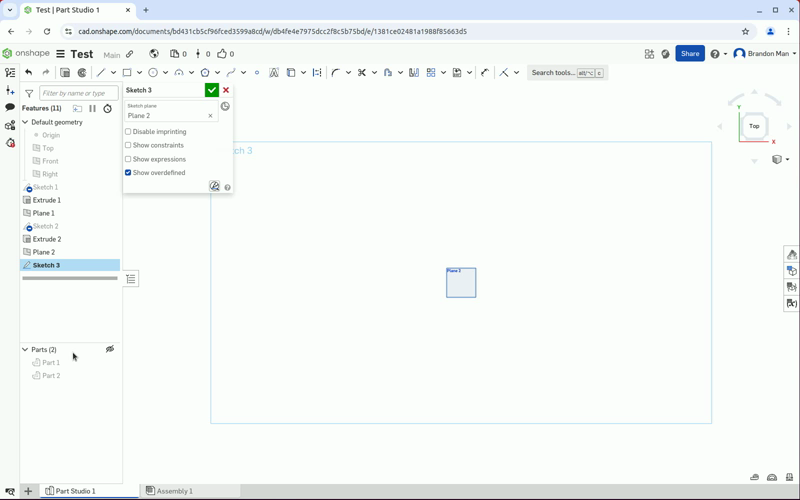
key(c)
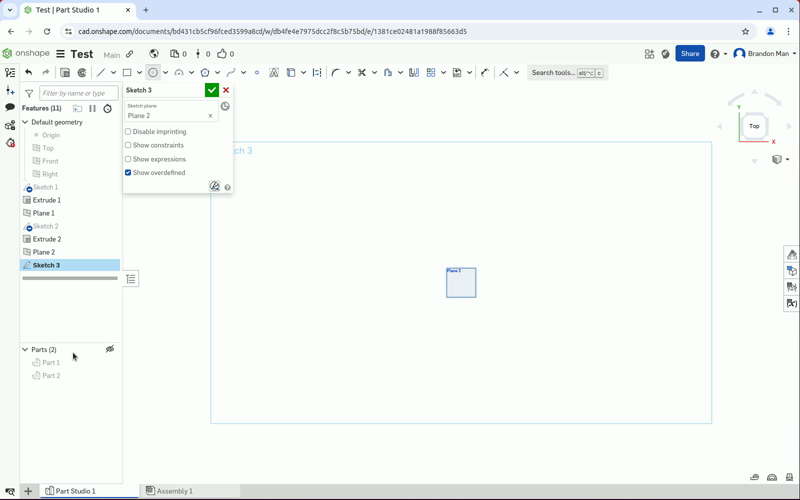
key_down(shift)
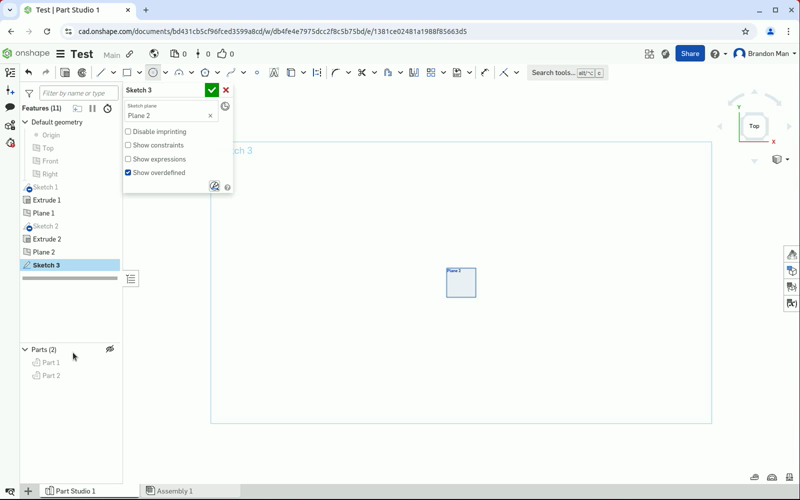
mouse_move(493, 319)
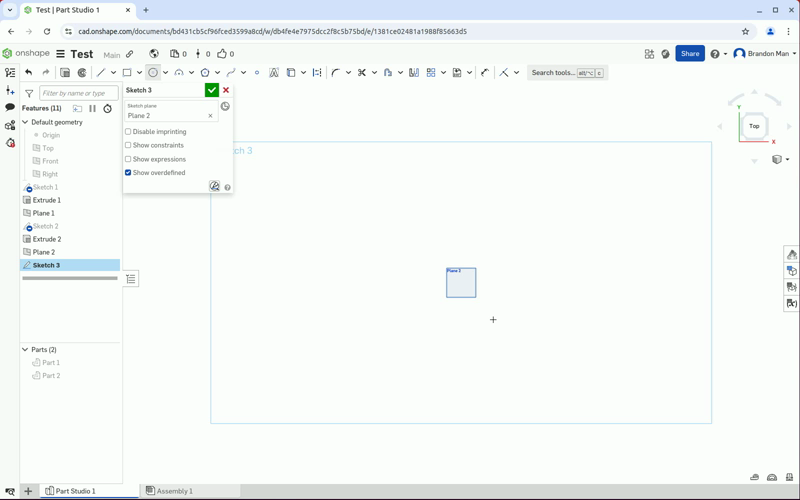
click(493, 319)
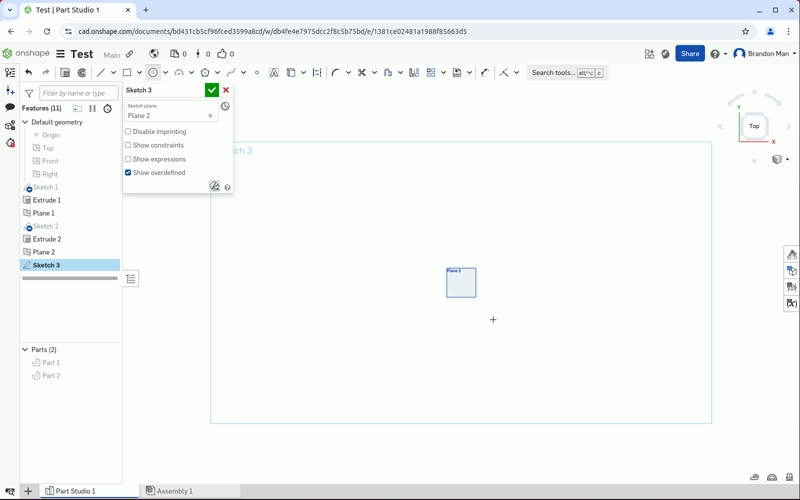
key_up(shift)
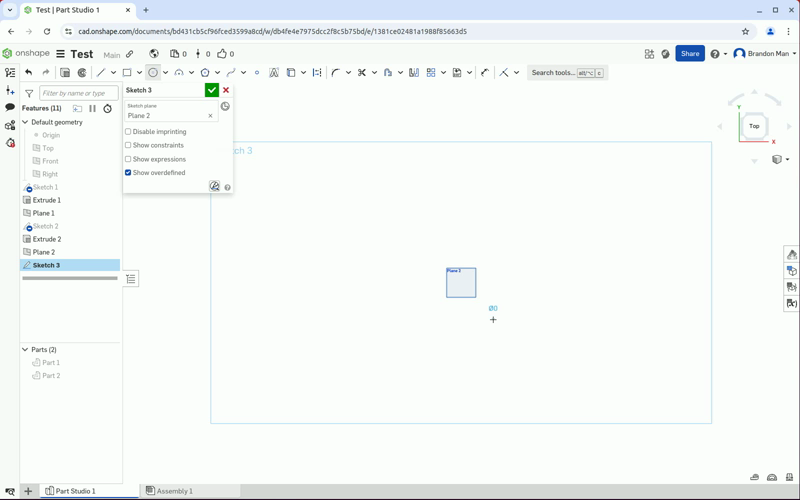
mouse_move(510, 319)
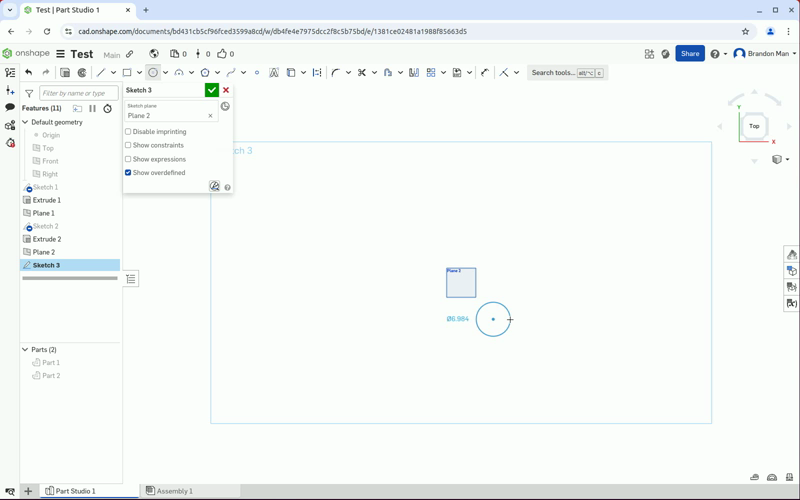
click(510, 319)
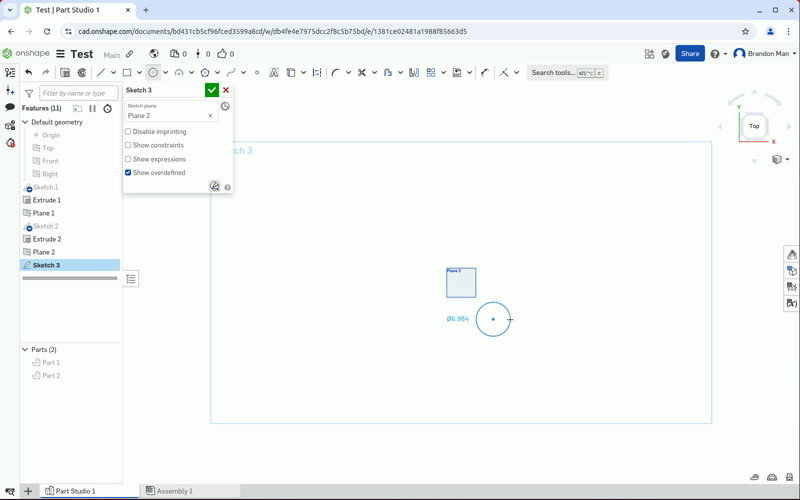
key(esc)
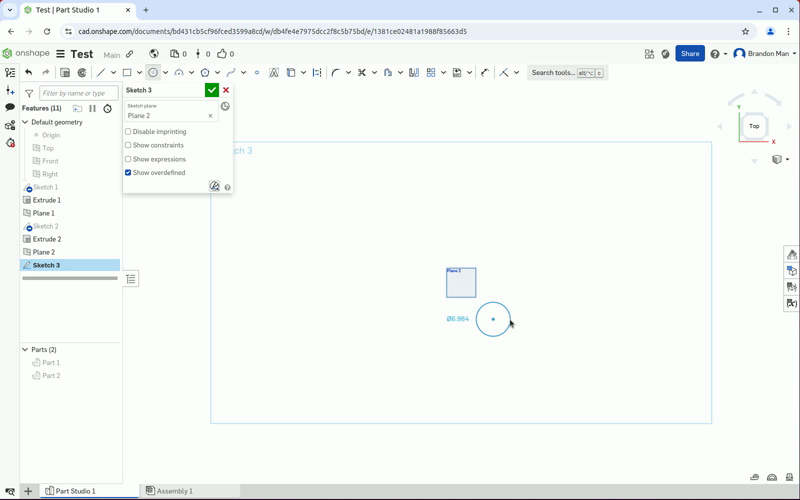
mouse_move(488, 323)
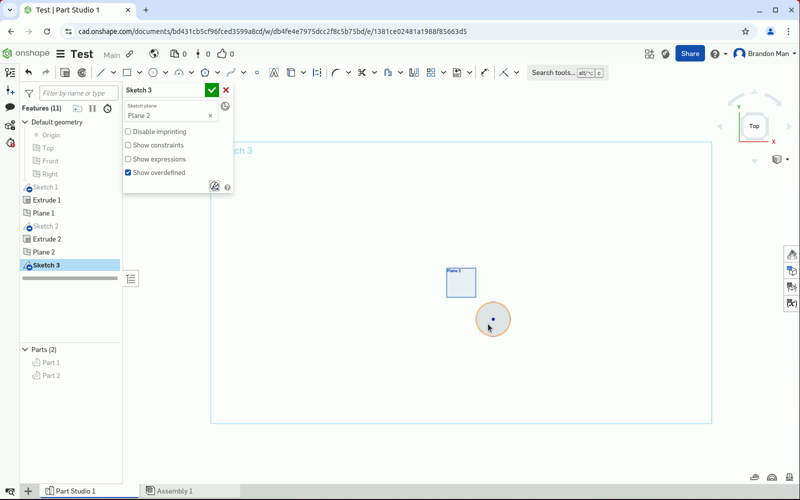
scroll(6)
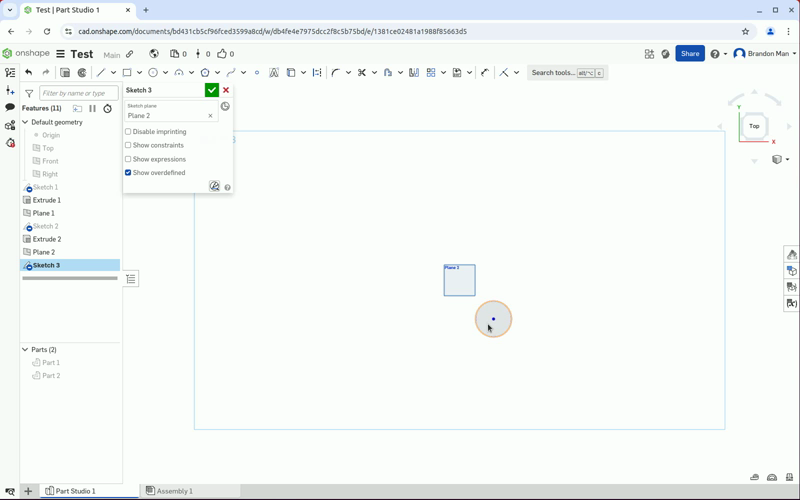
scroll(6)
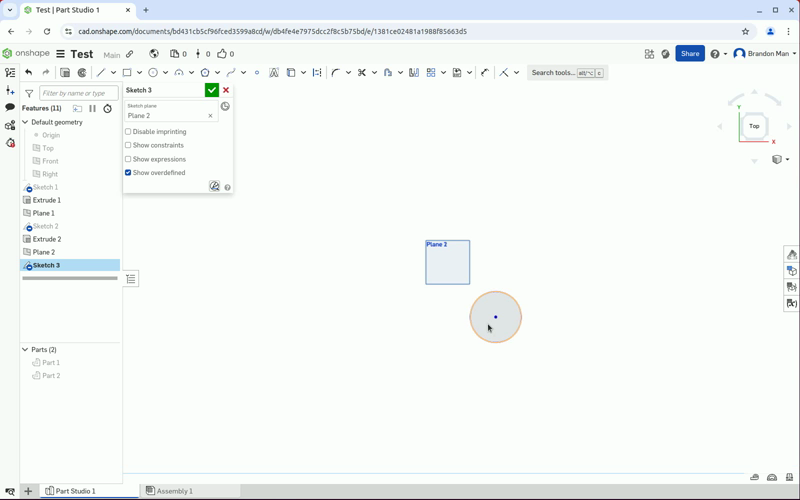
scroll(6)
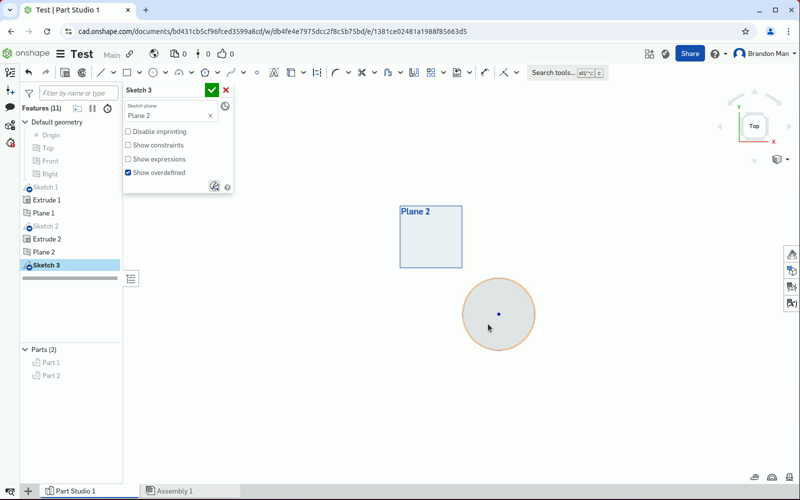
scroll(6)
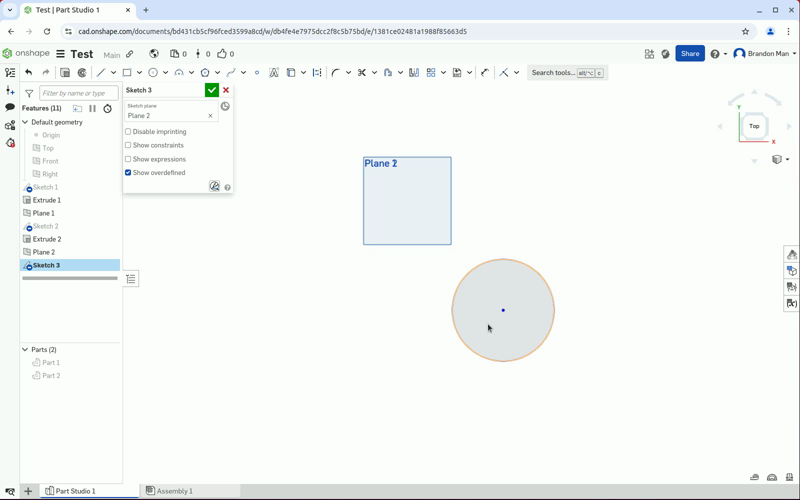
scroll(6)
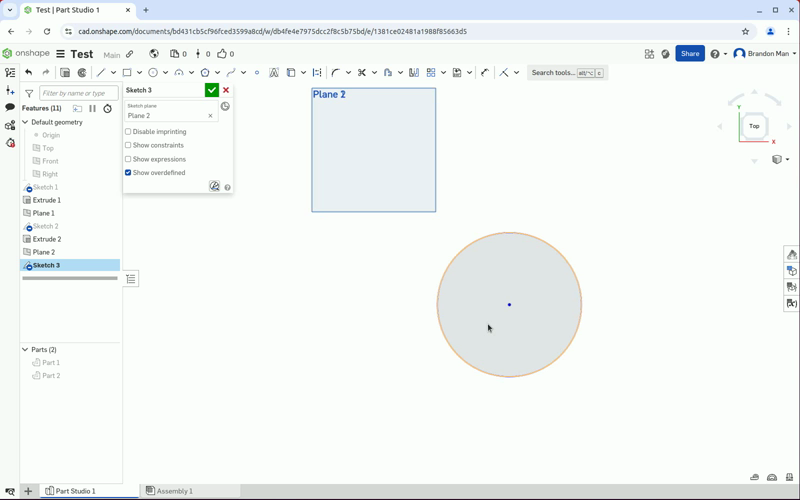
scroll(6)
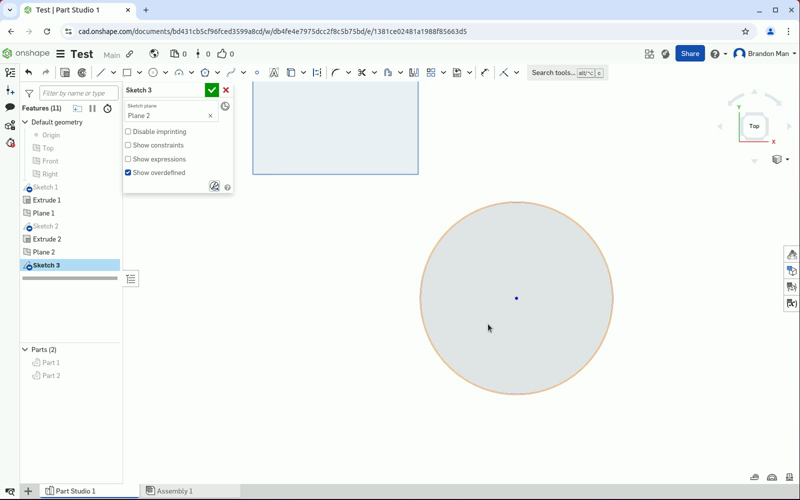
scroll(6)
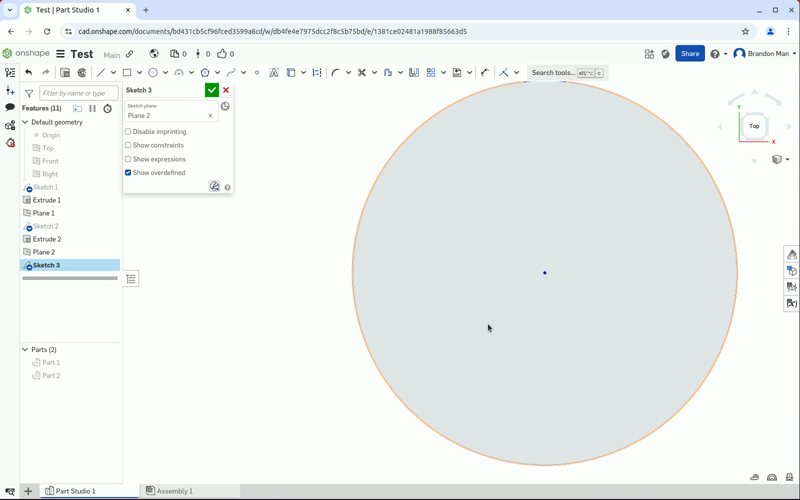
click(488, 323)
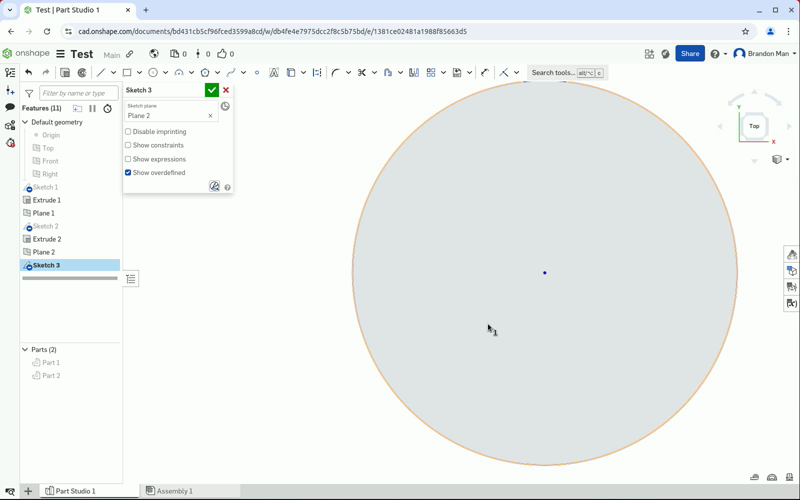
scroll(-6)
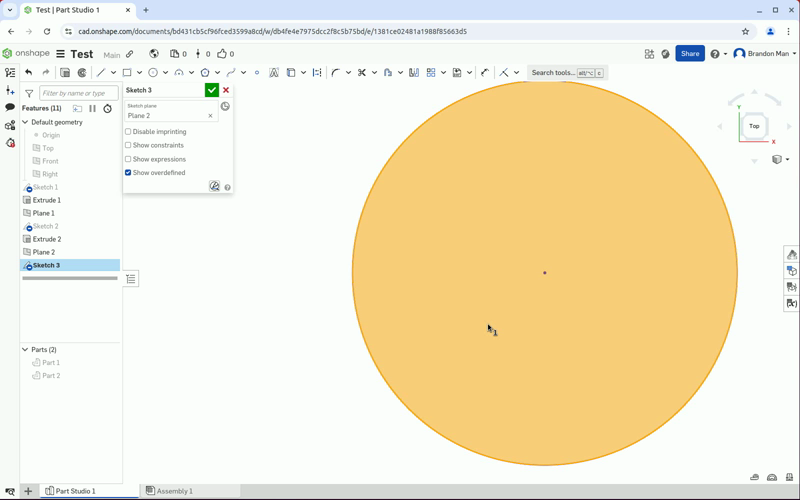
scroll(-6)
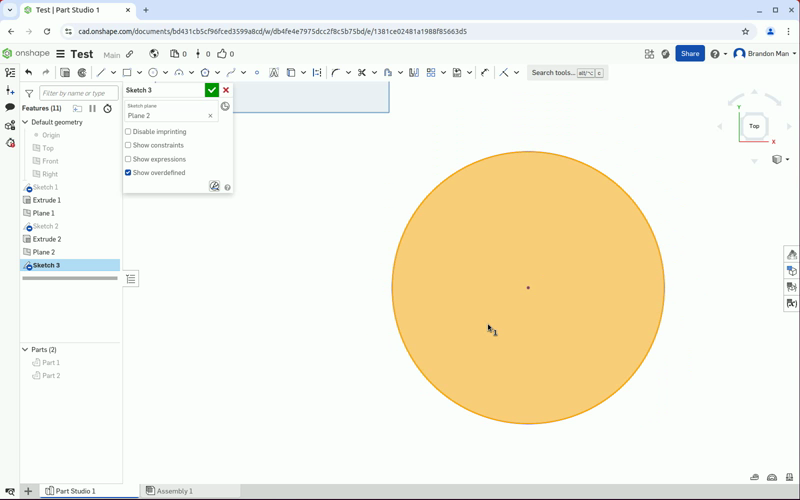
scroll(-6)
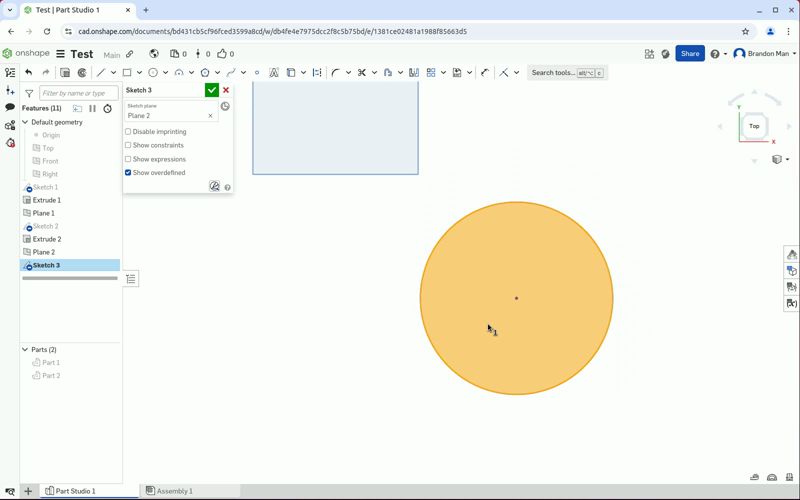
scroll(-6)
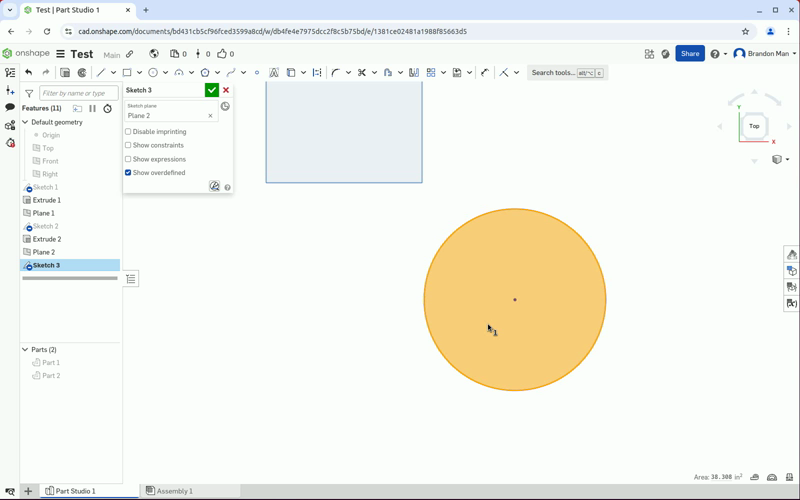
scroll(-6)
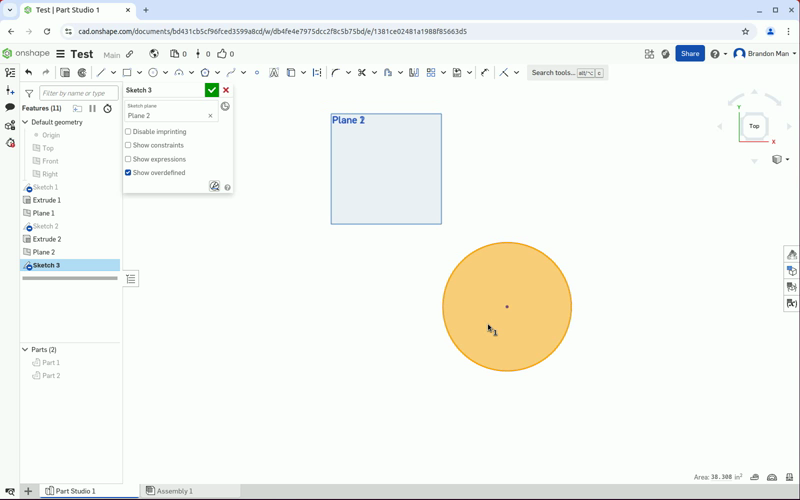
scroll(-6)
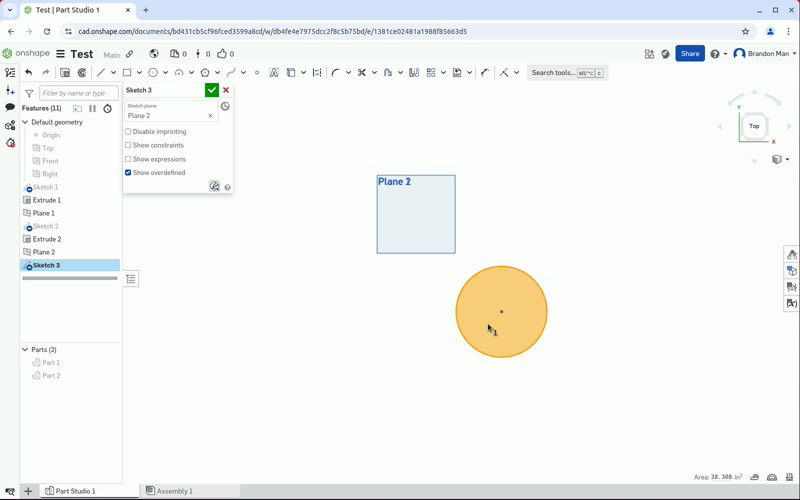
scroll(-6)
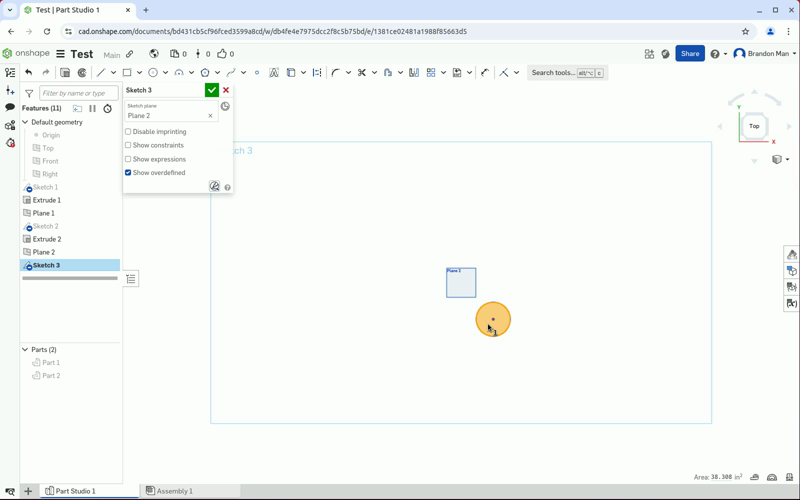
mouse_move(73, 352)
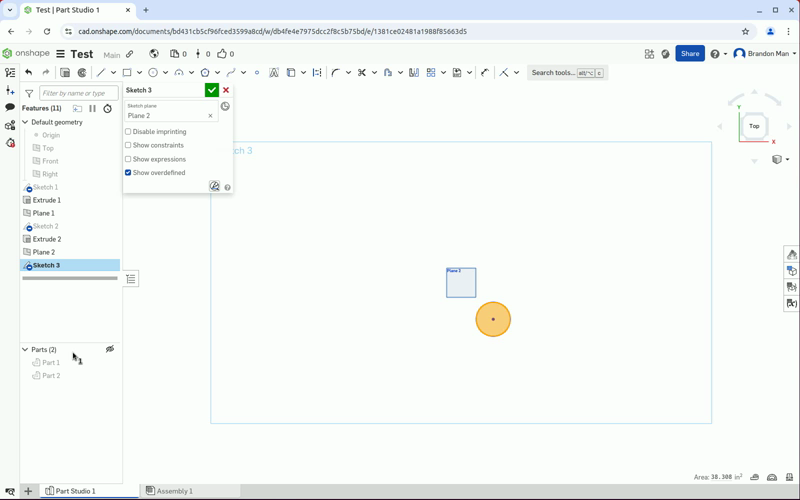
key(shift+y)
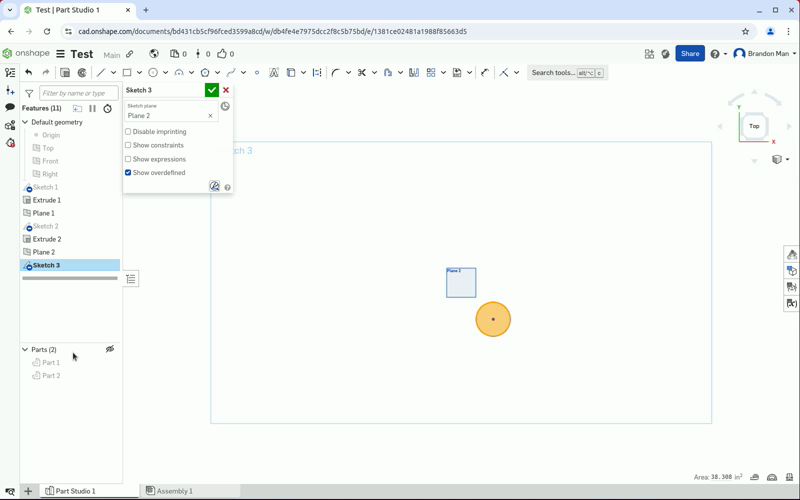
key(shift+e)
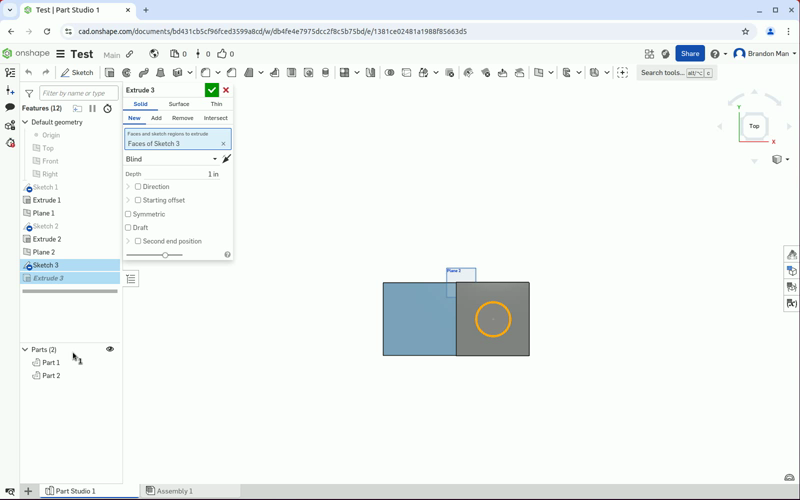
mouse_move(143, 106)
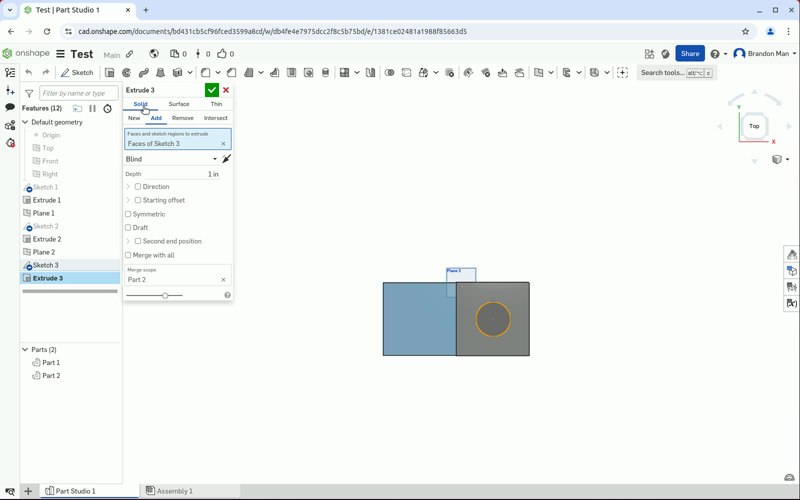
click(143, 106)
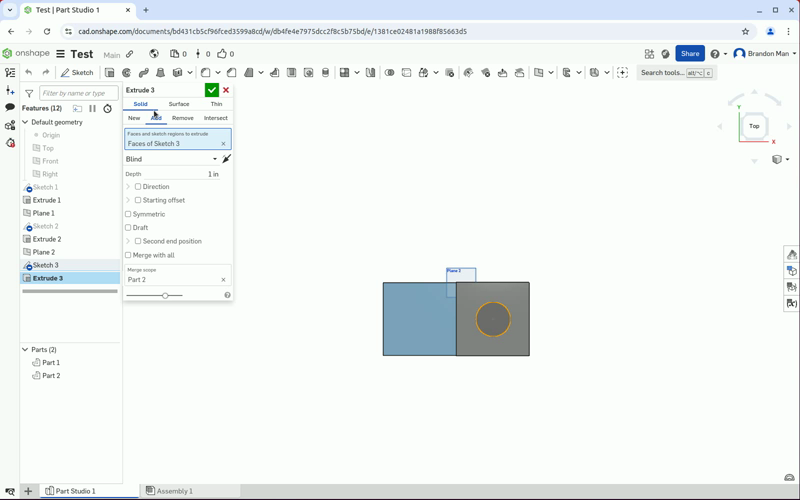
mouse_move(186, 120)
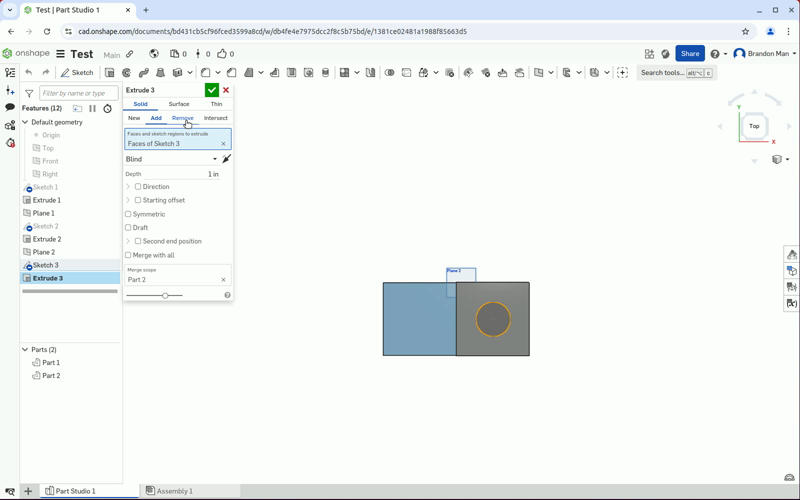
click(186, 120)
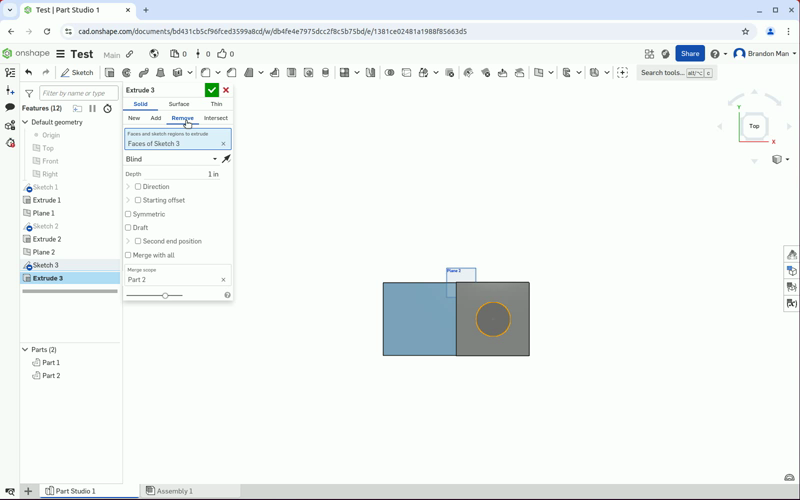
key(tab, 4)
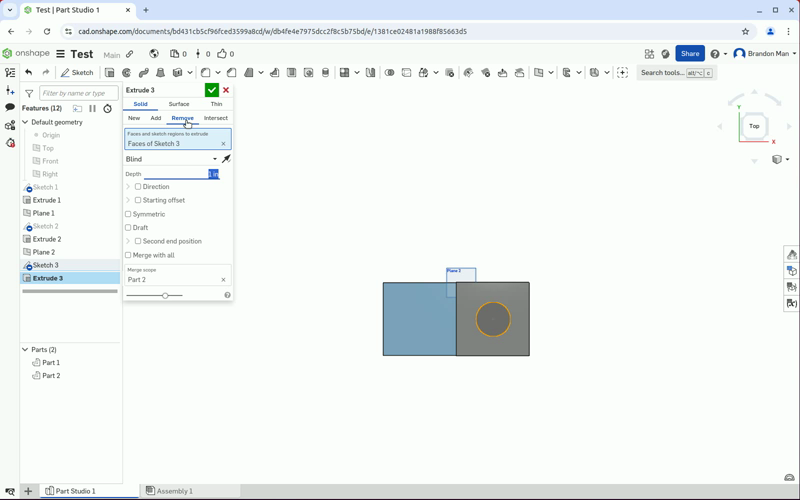
text(19.738)
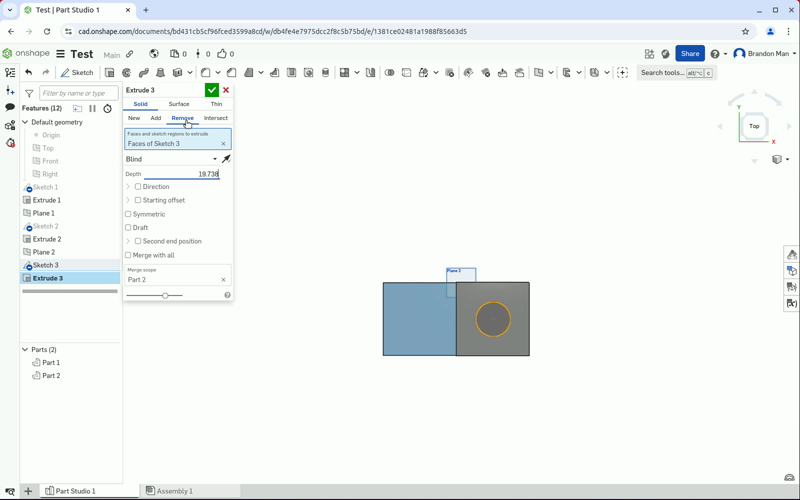
key(tab, 6)
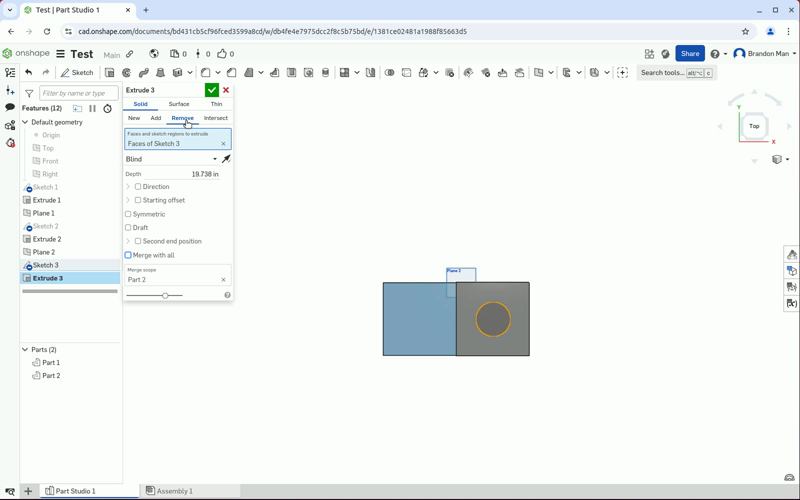
key(space)
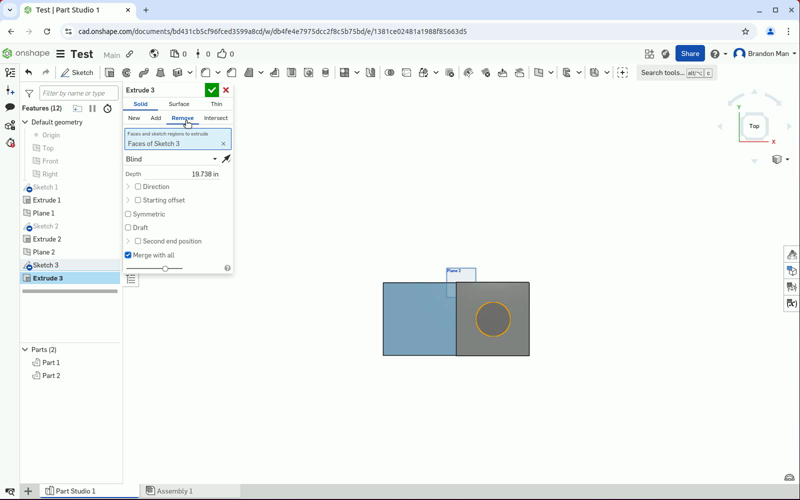
key(enter)
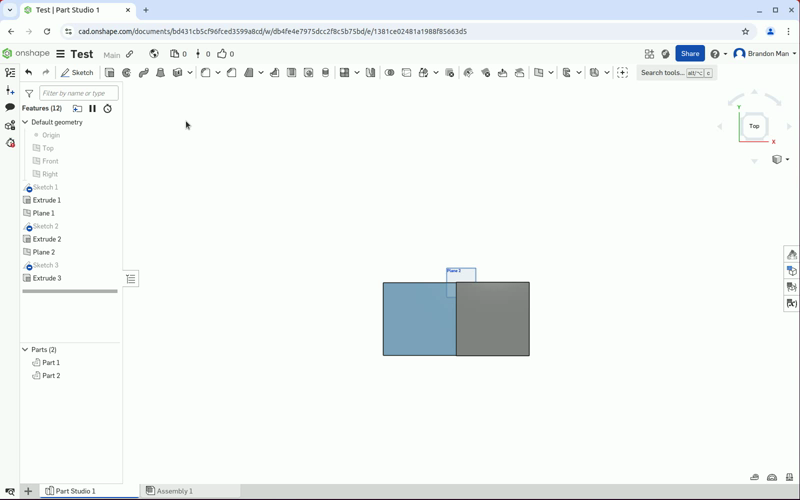
key(shift+h)
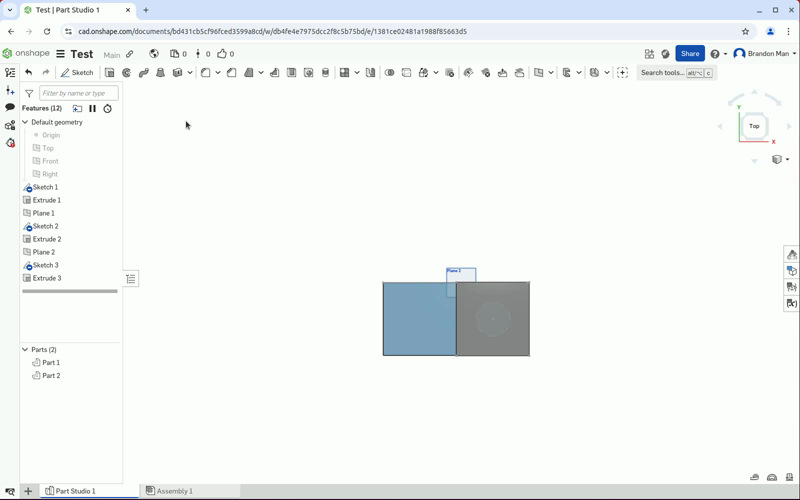
key(shift+h)
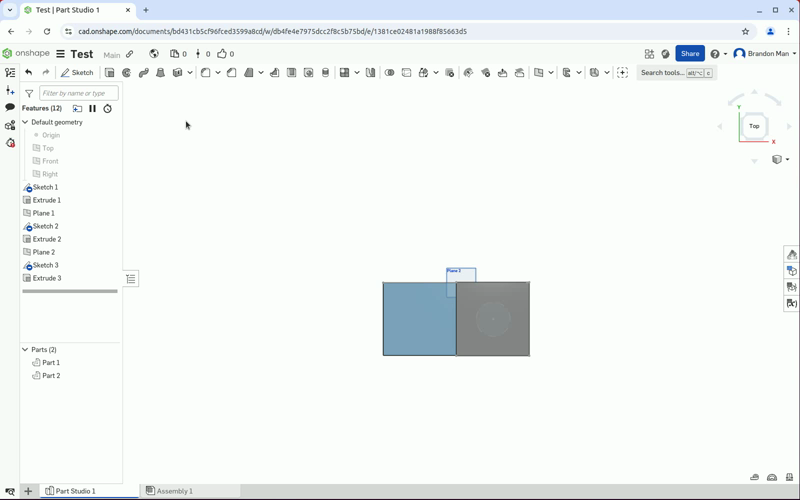
key(shift+7)
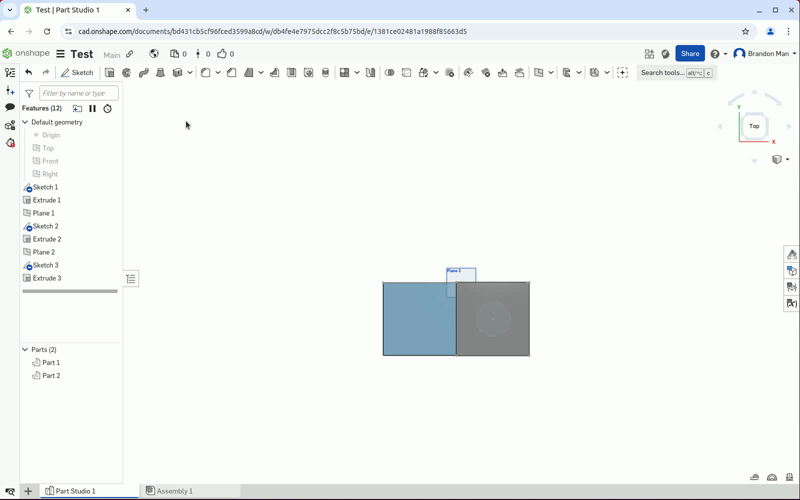
key(up, 3)
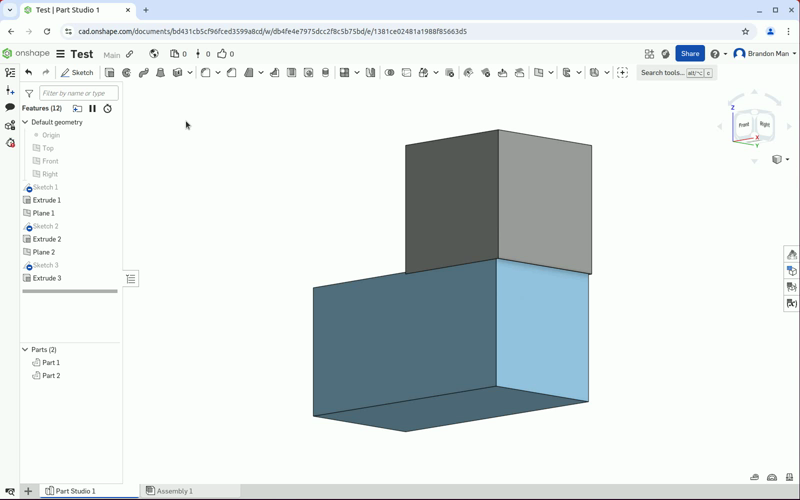
key(left, 3)
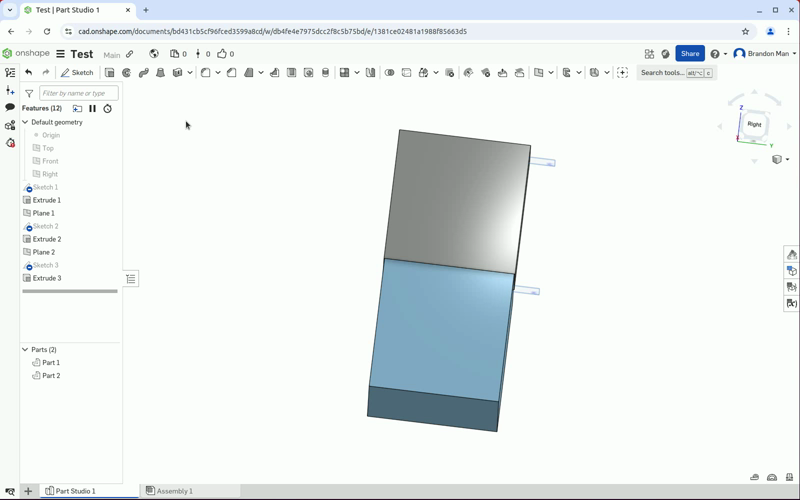
key(right, 3)
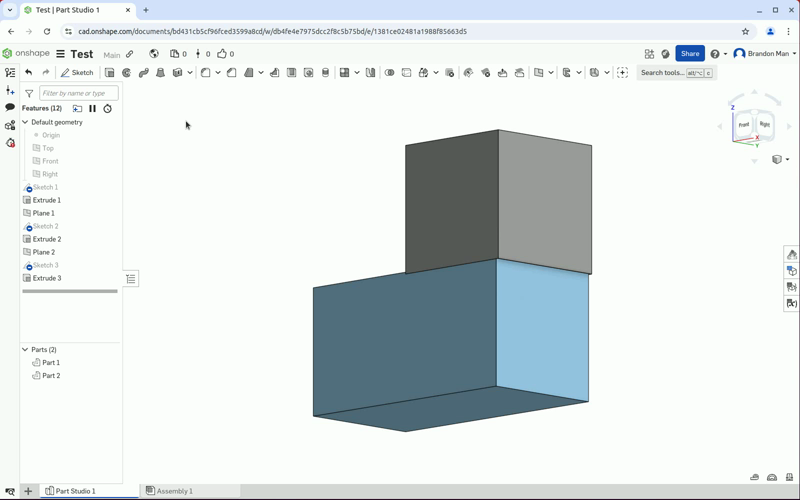
key(down, 3)
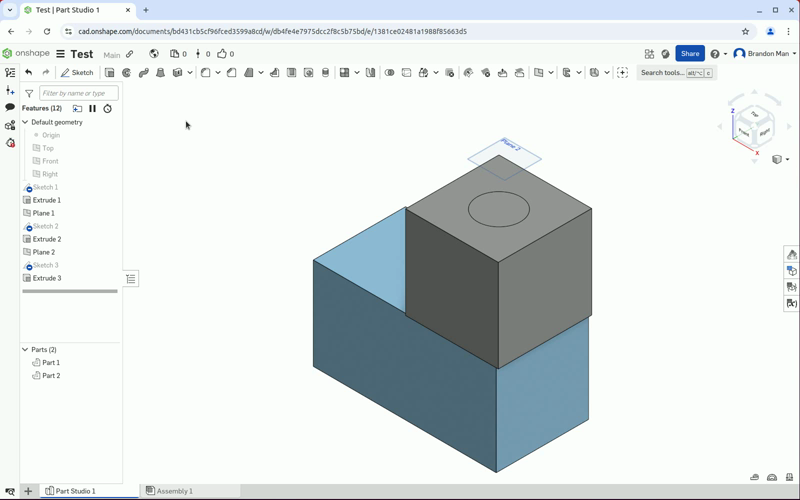
mouse_move(73, 189)
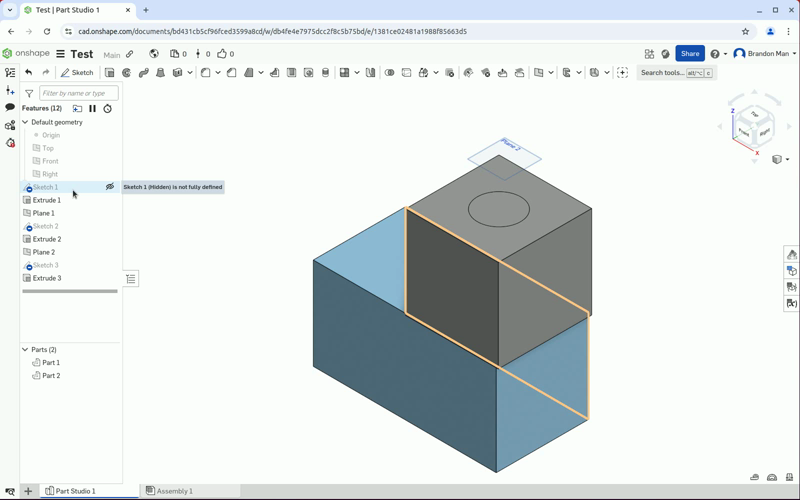
click(73, 189)